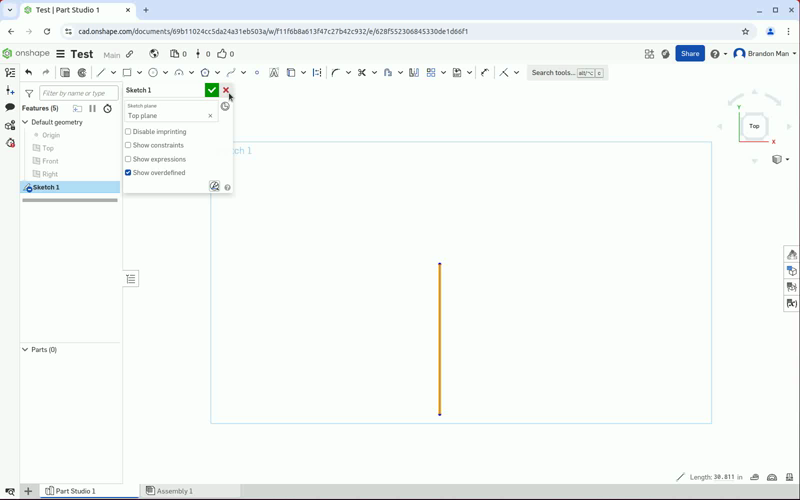
key(shift+h)
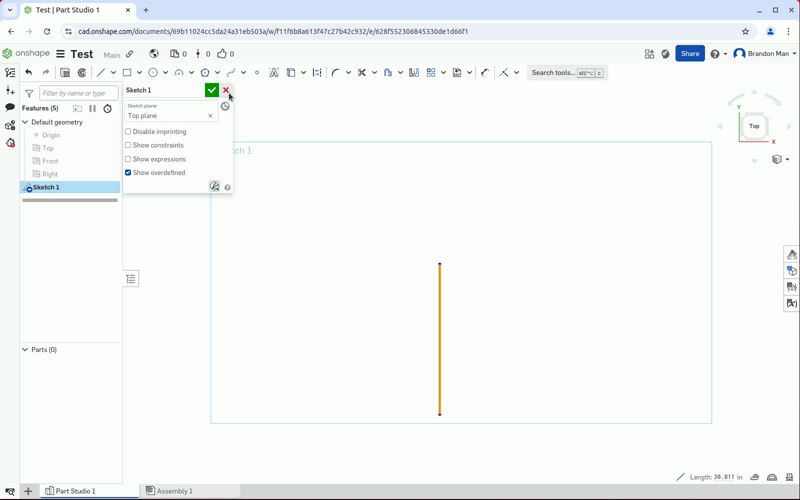
key(shift+s)
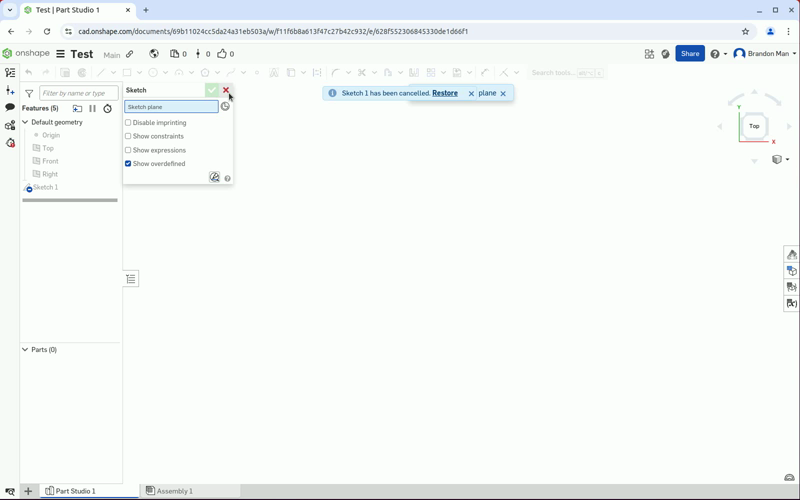
mouse_move(73, 150)
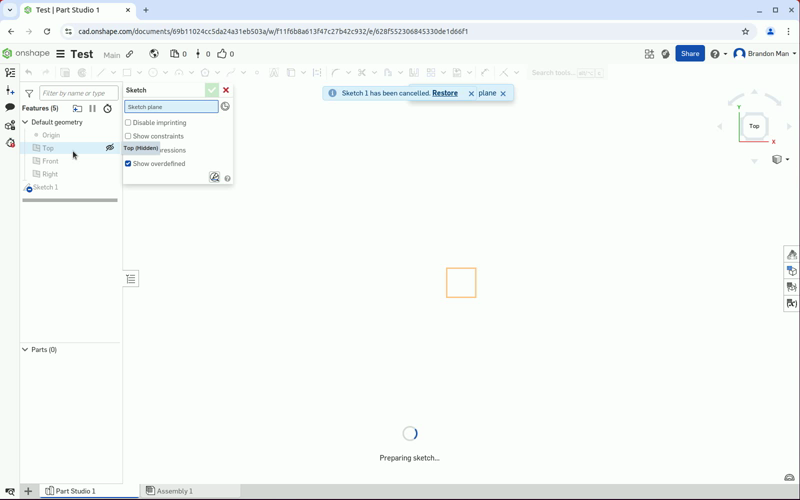
click(73, 150)
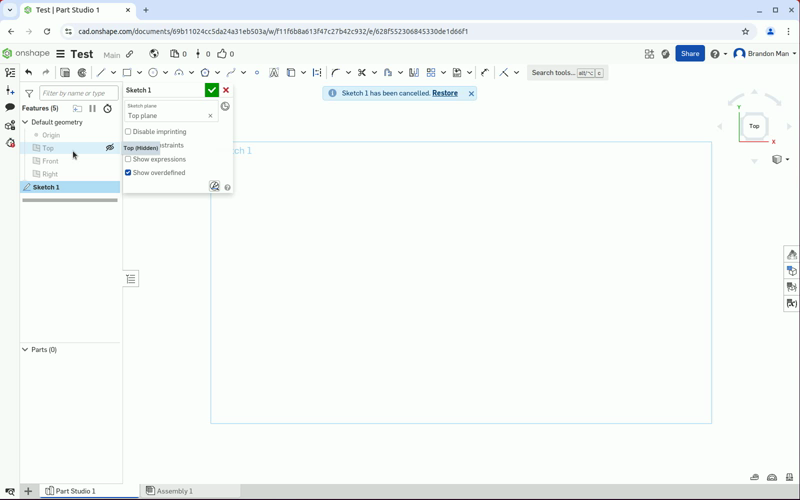
mouse_move(73, 352)
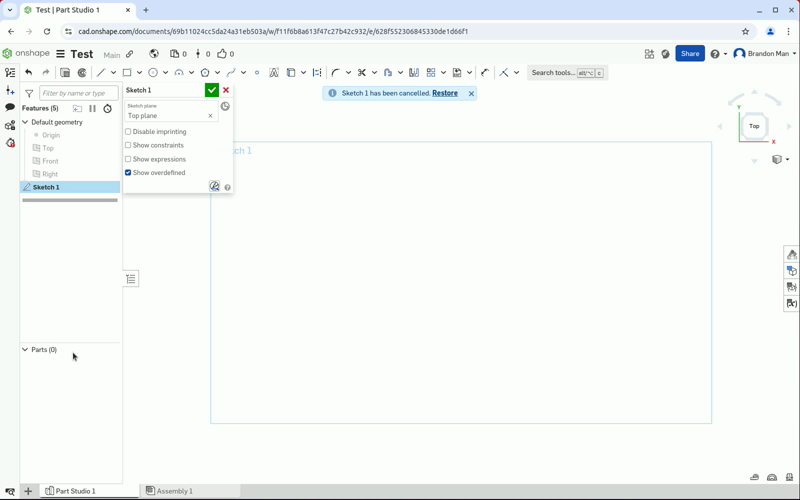
key(y)
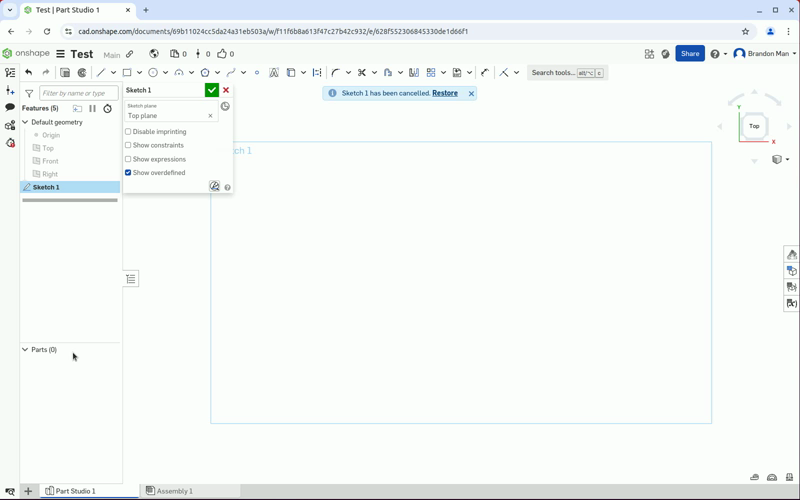
key(l)
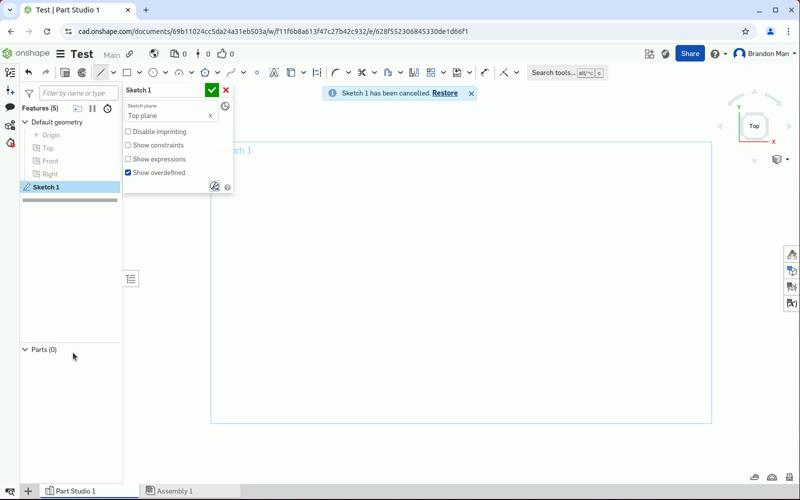
key_down(shift)
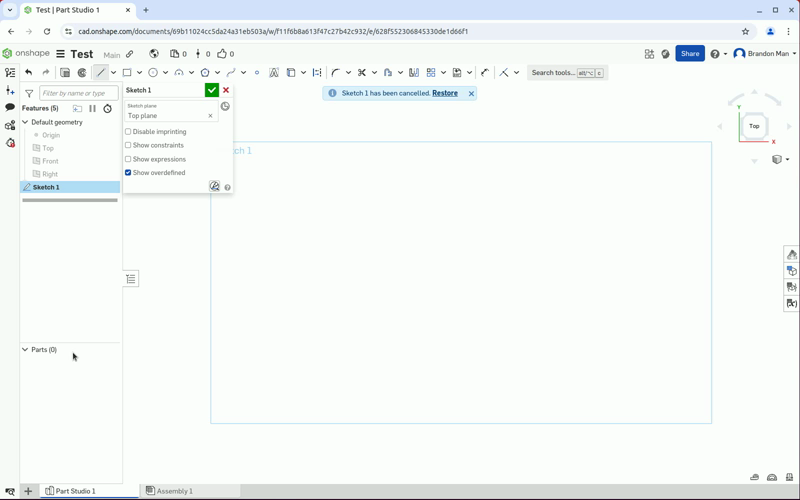
mouse_move(348, 353)
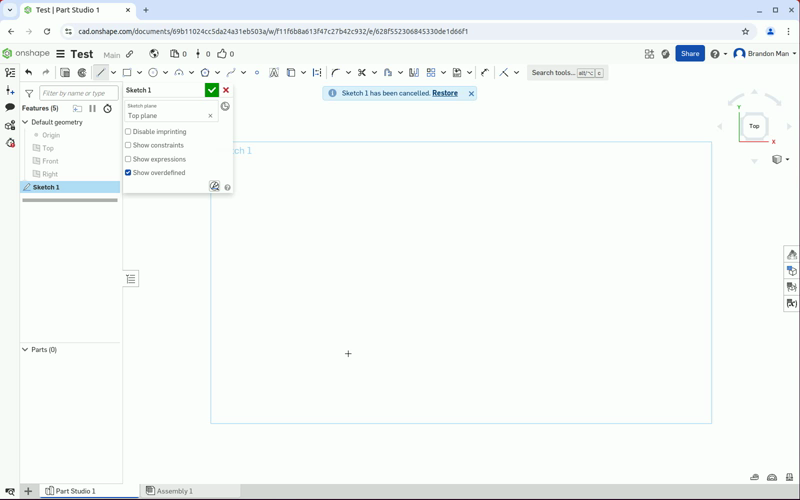
click(348, 353)
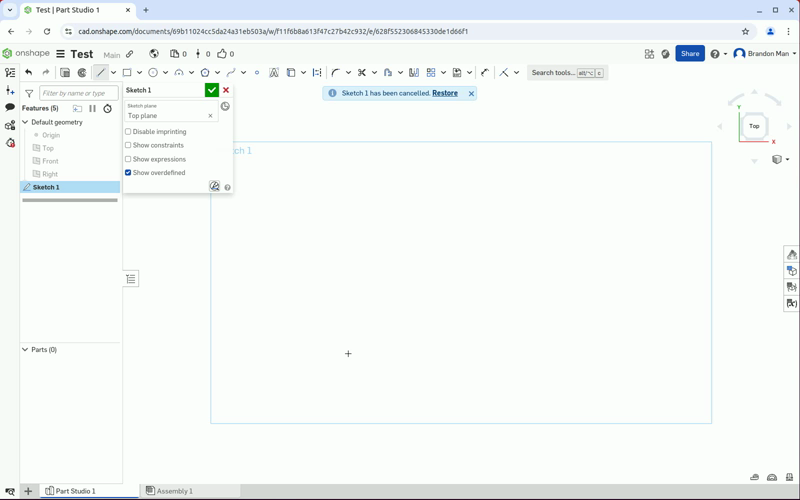
key_up(shift)
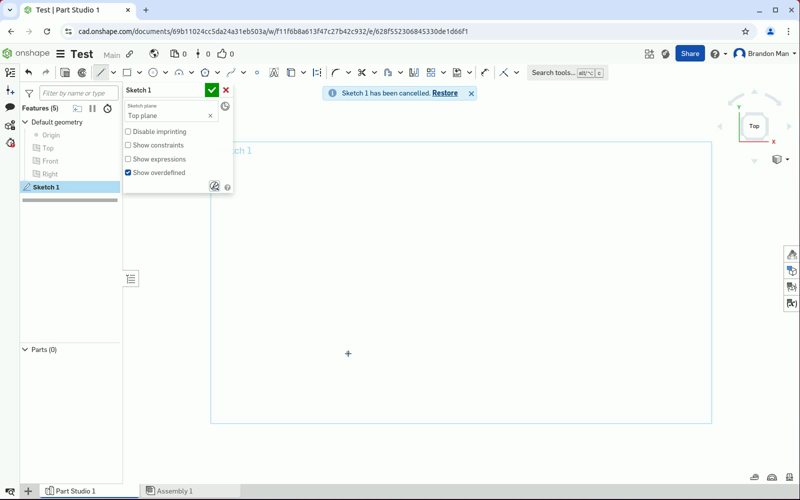
key_down(shift)
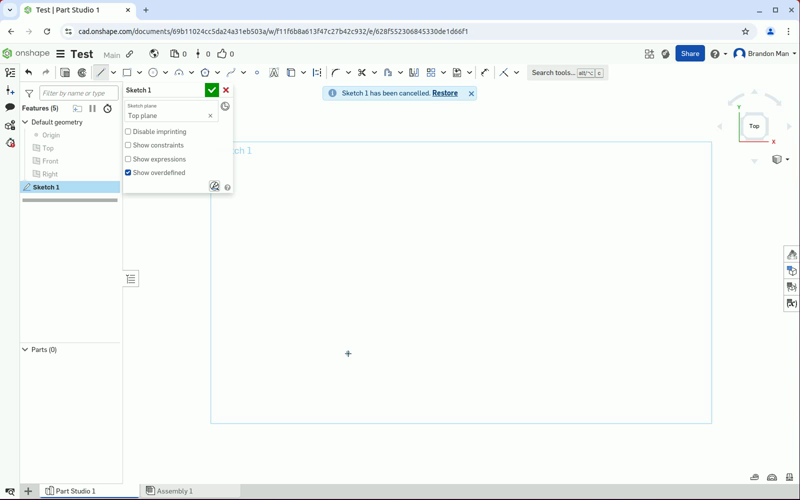
mouse_move(572, 353)
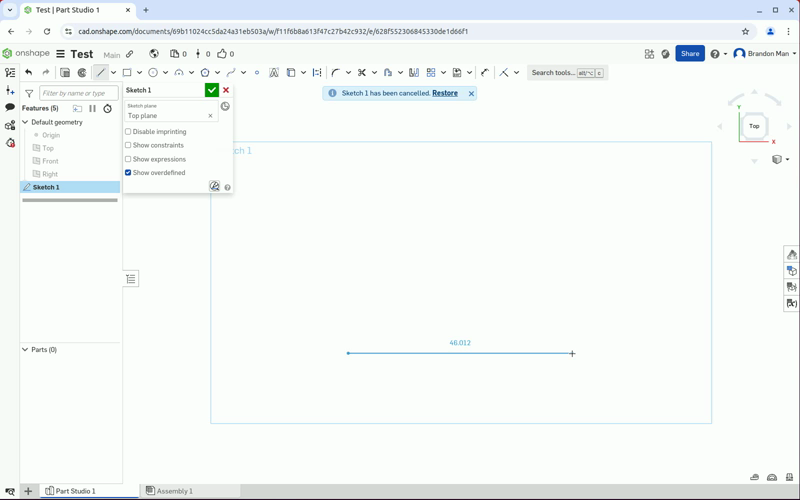
click(572, 353)
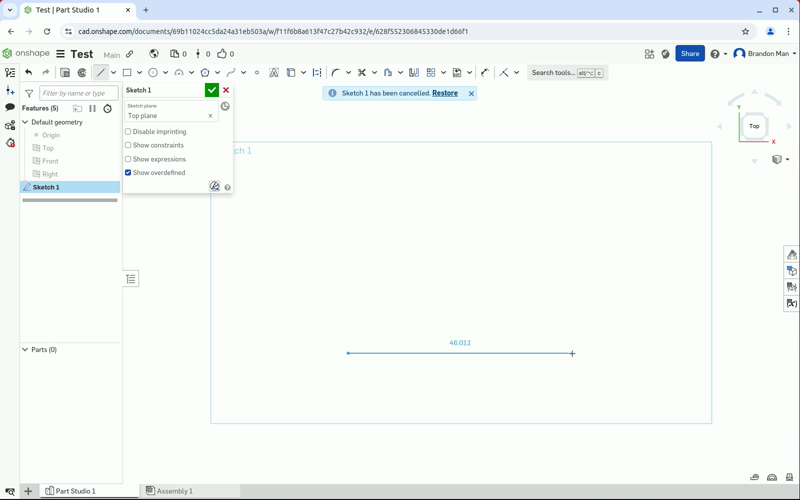
key_up(shift)
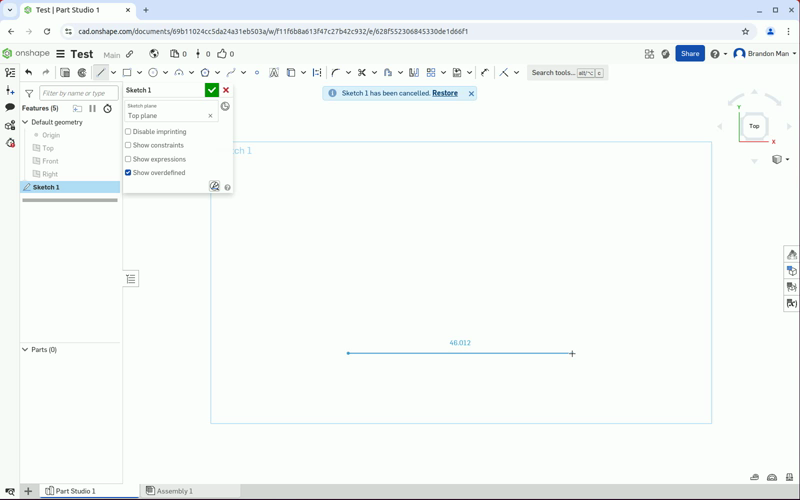
key_down(shift)
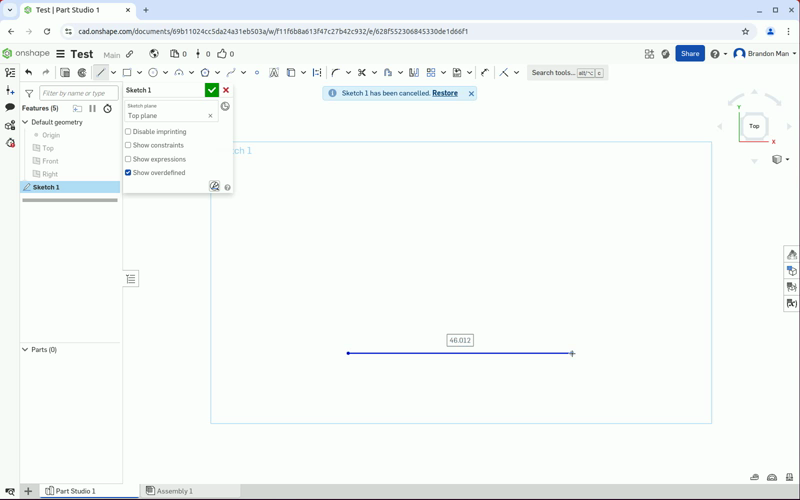
mouse_move(572, 214)
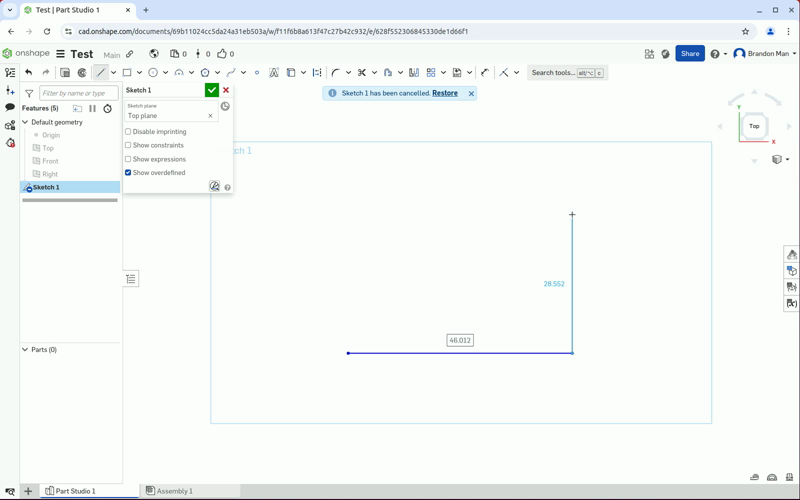
click(572, 214)
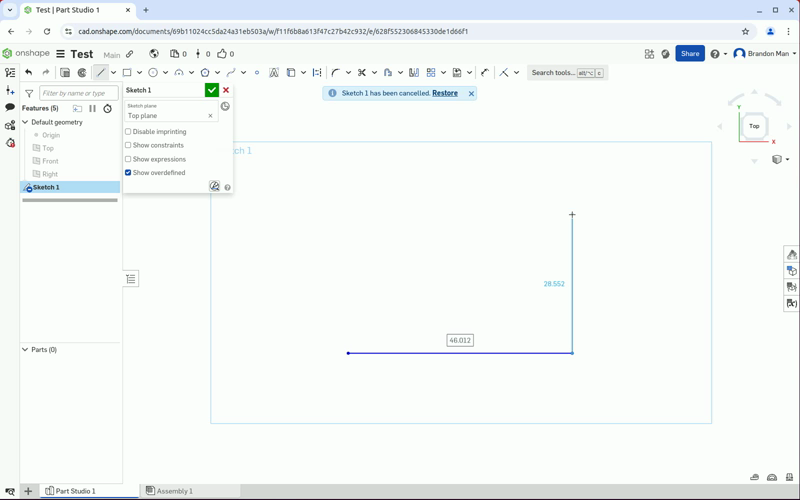
key_up(shift)
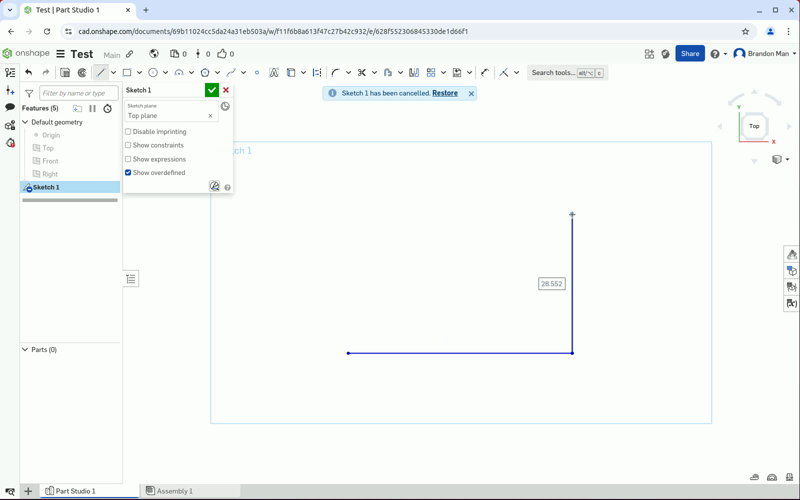
key_down(shift)
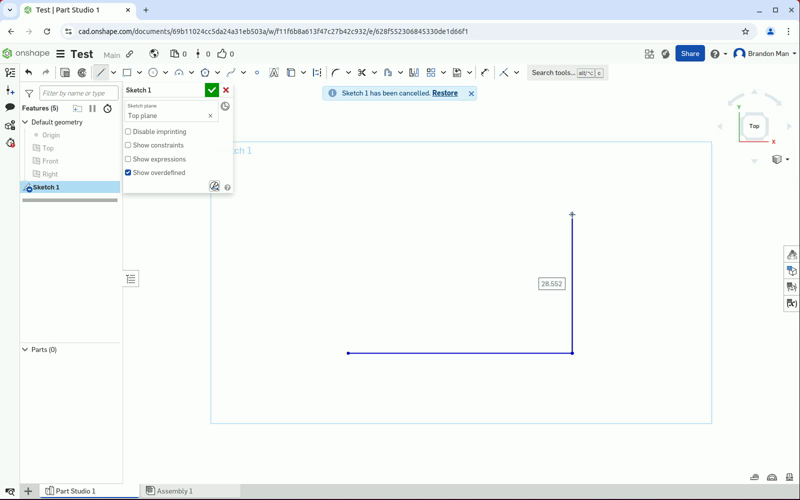
mouse_move(348, 214)
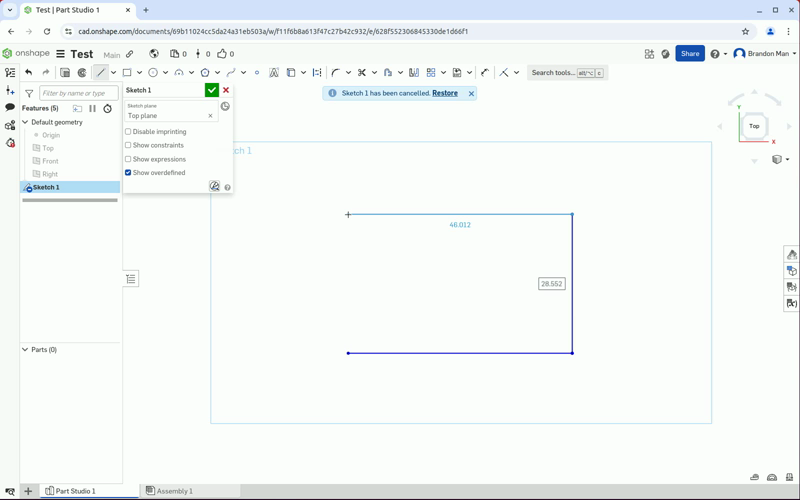
click(348, 214)
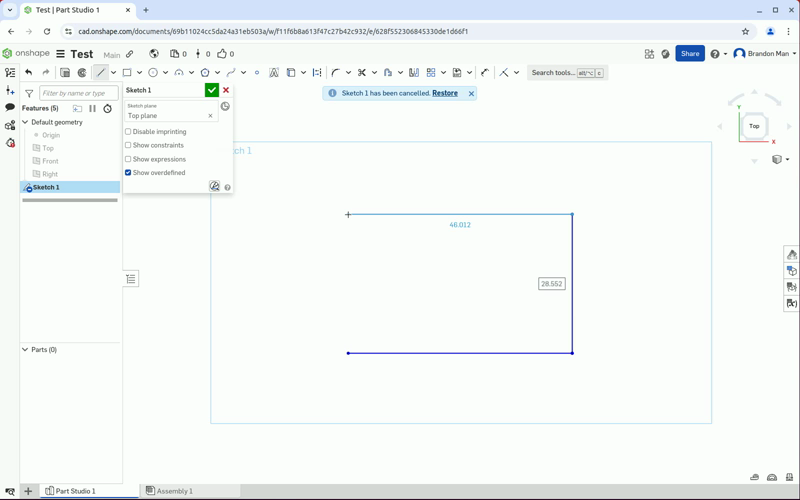
key_up(shift)
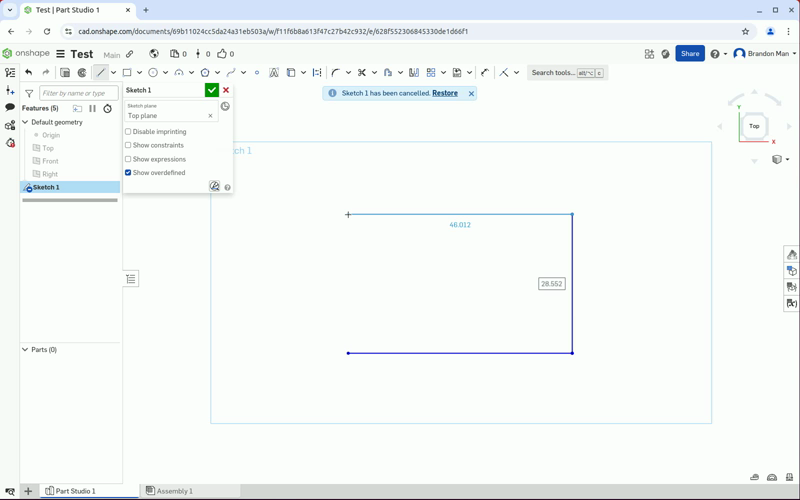
key_down(shift)
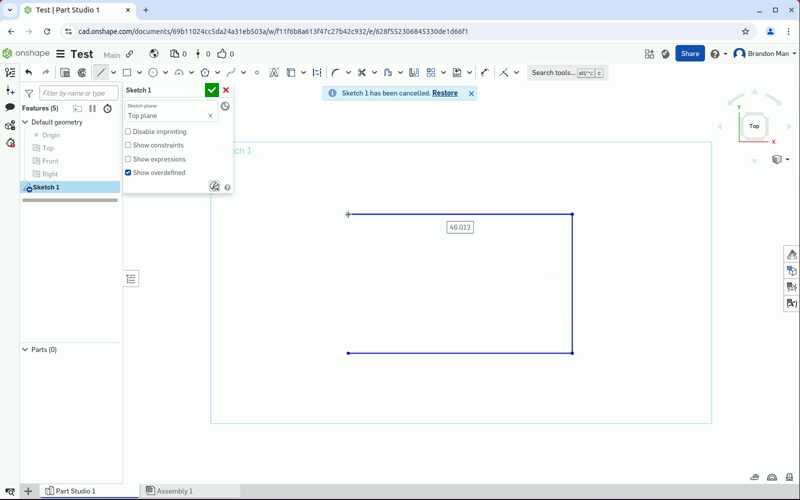
mouse_move(348, 353)
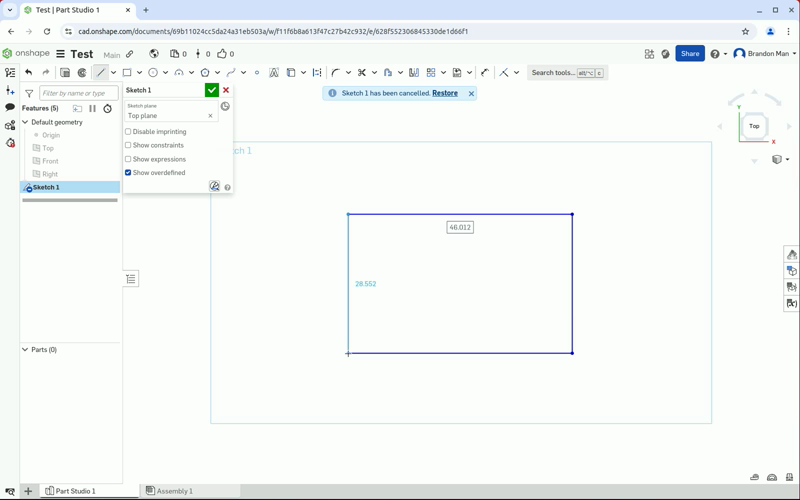
key_up(shift)
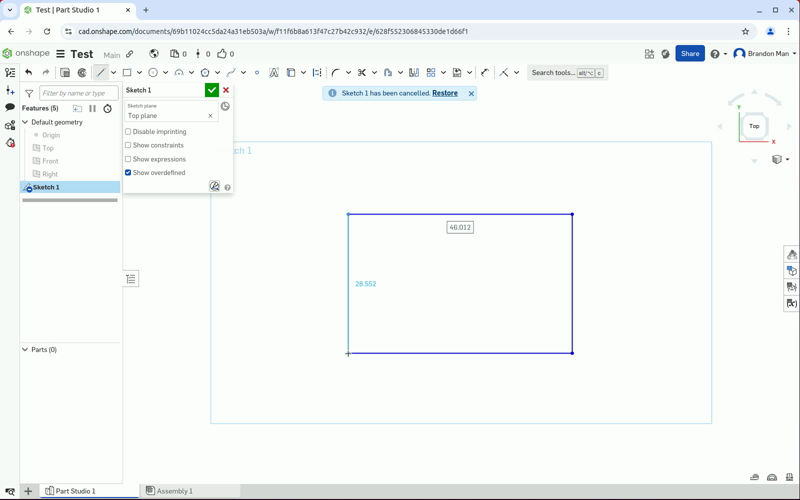
click(348, 353)
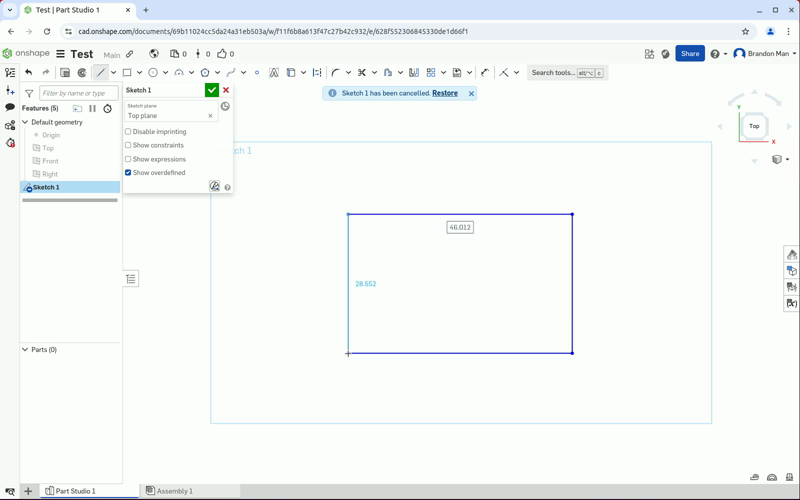
key(esc)
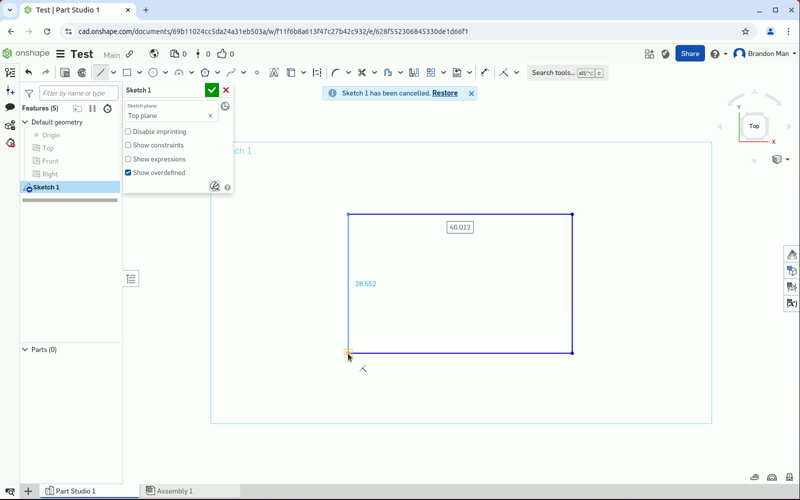
mouse_move(388, 316)
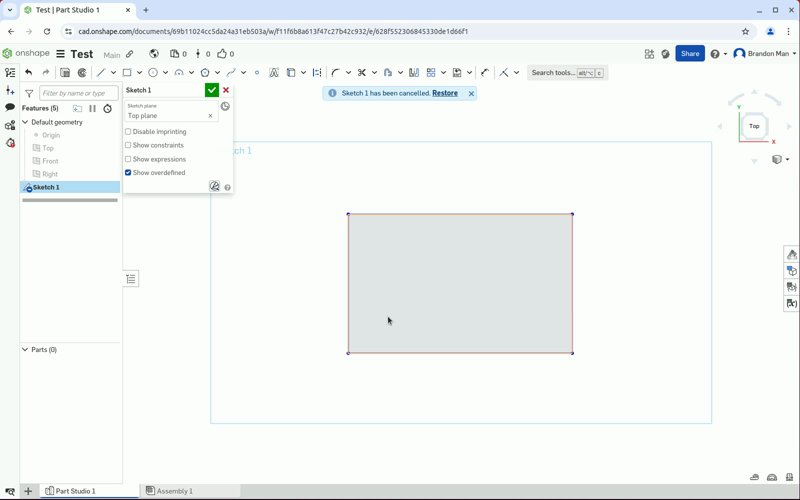
click(388, 316)
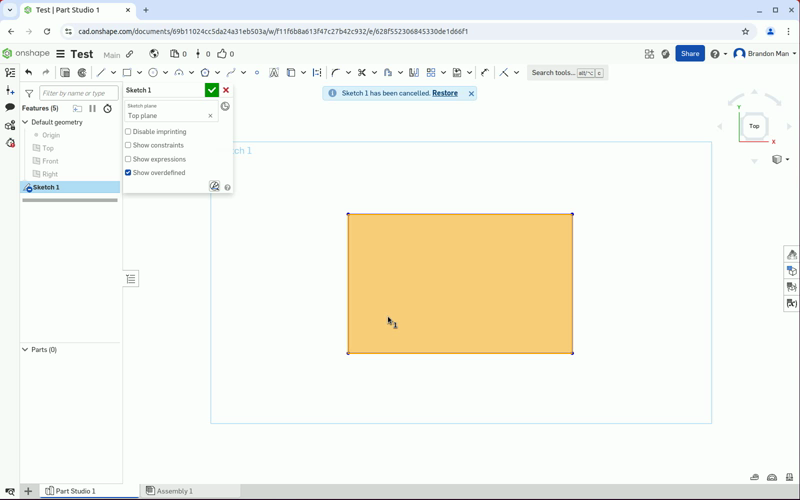
mouse_move(73, 352)
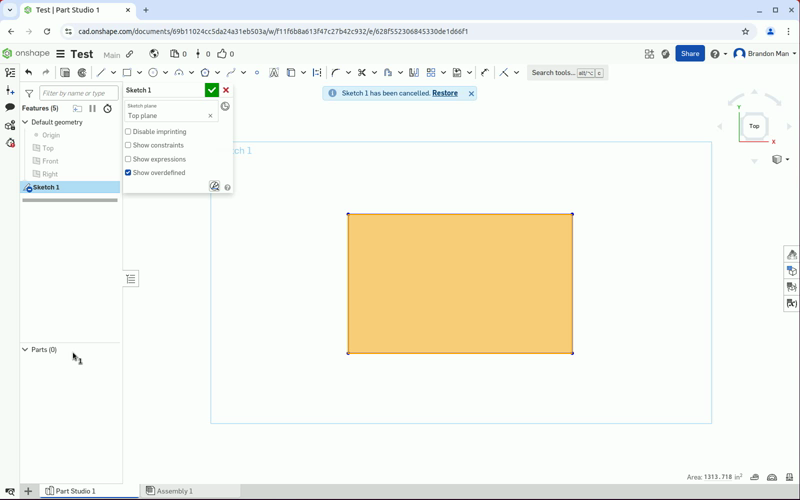
key(shift+y)
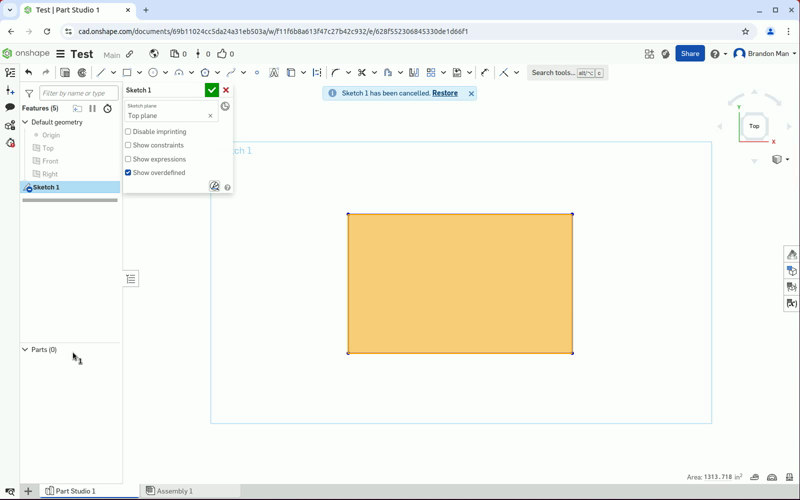
key(shift+e)
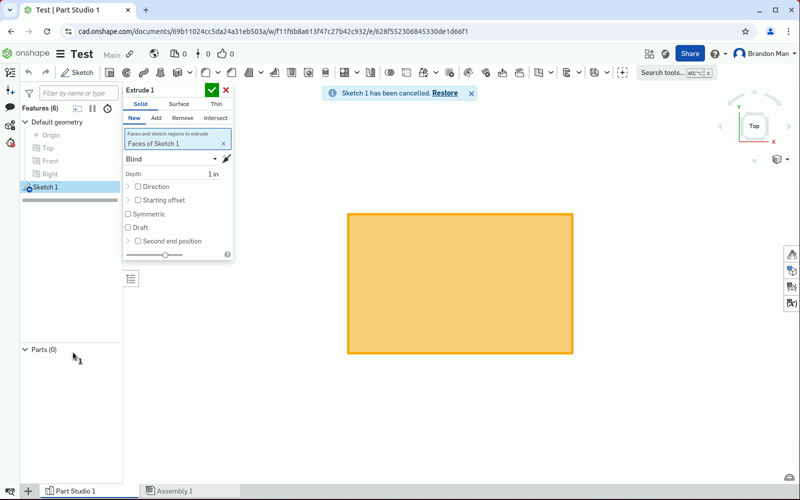
mouse_move(143, 106)
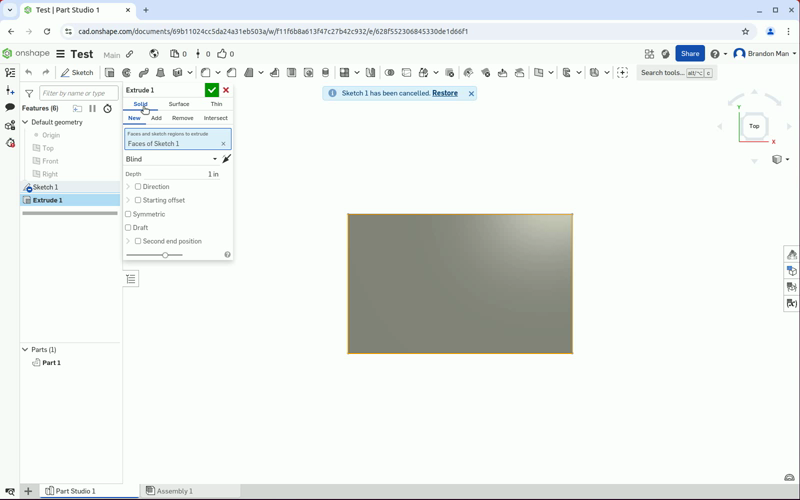
click(143, 106)
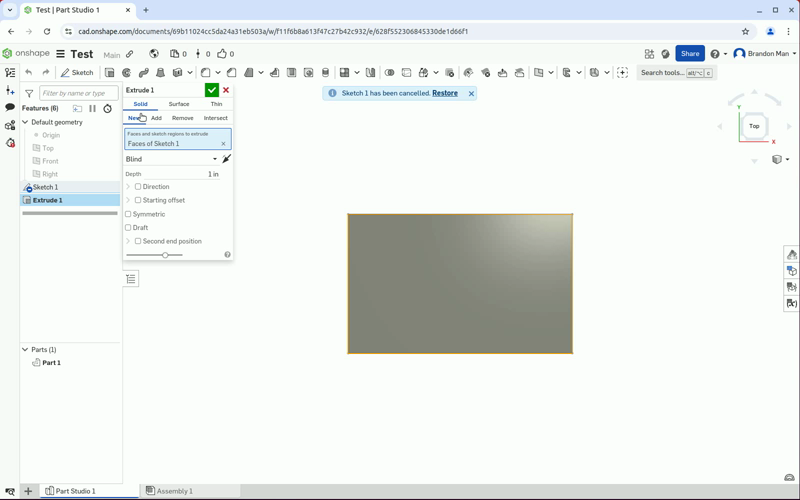
mouse_move(137, 120)
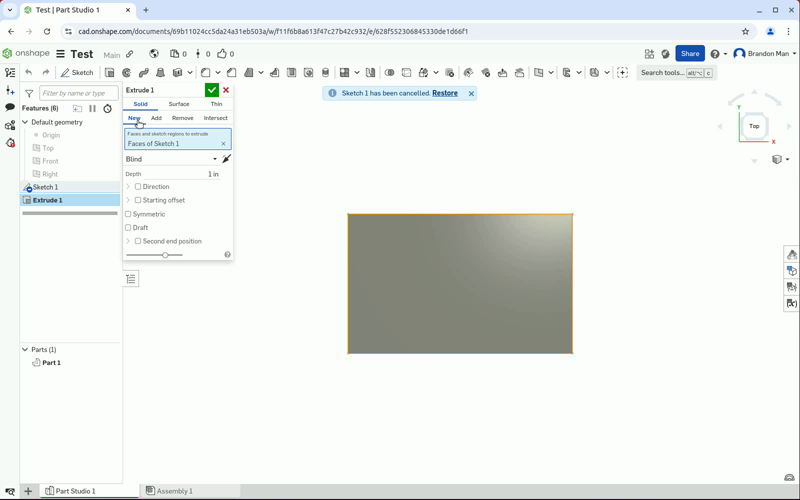
click(137, 120)
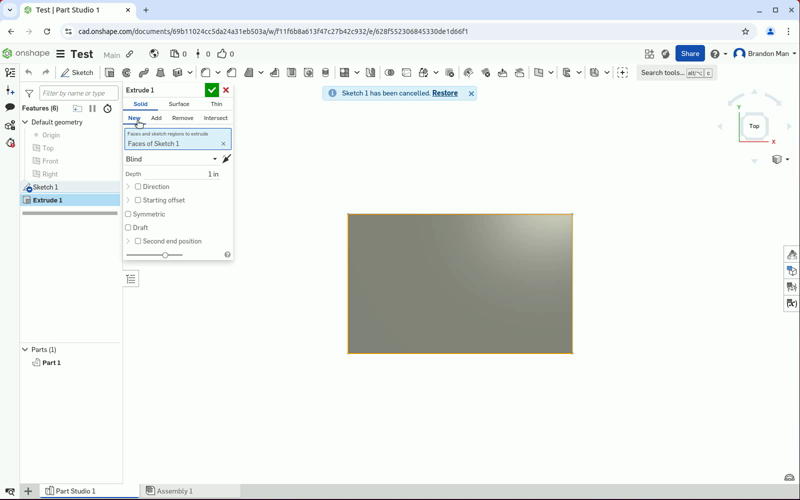
key(tab, 4)
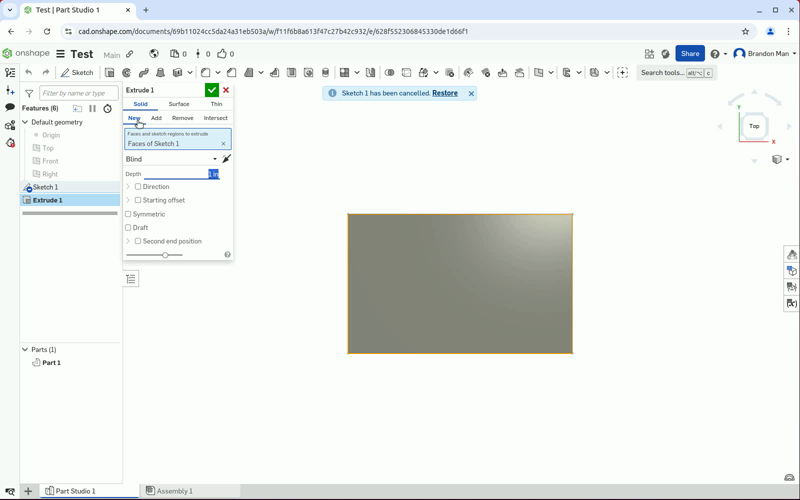
text(3.37)
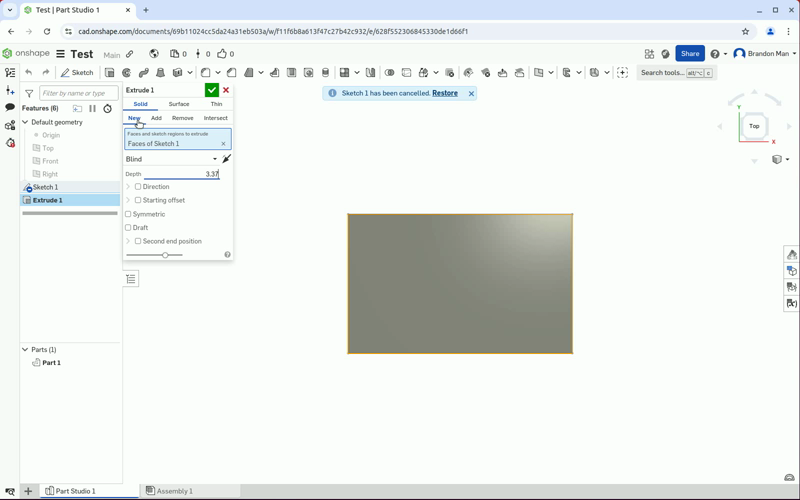
key(enter)
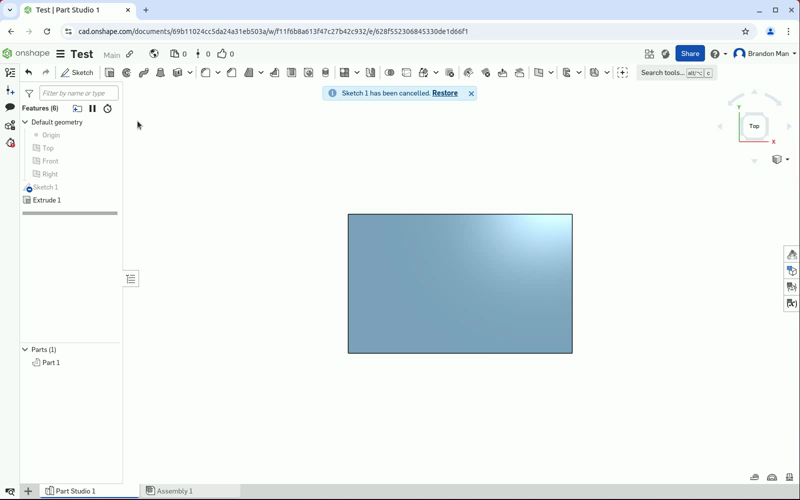
key(shift+h)
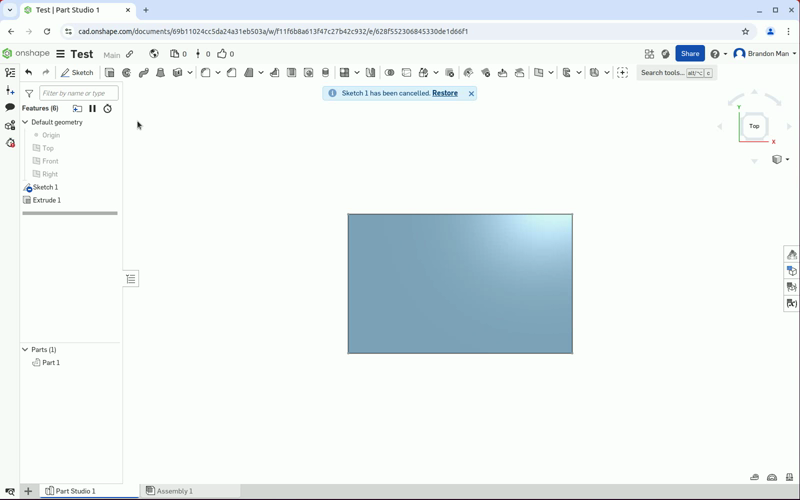
key(shift+h)
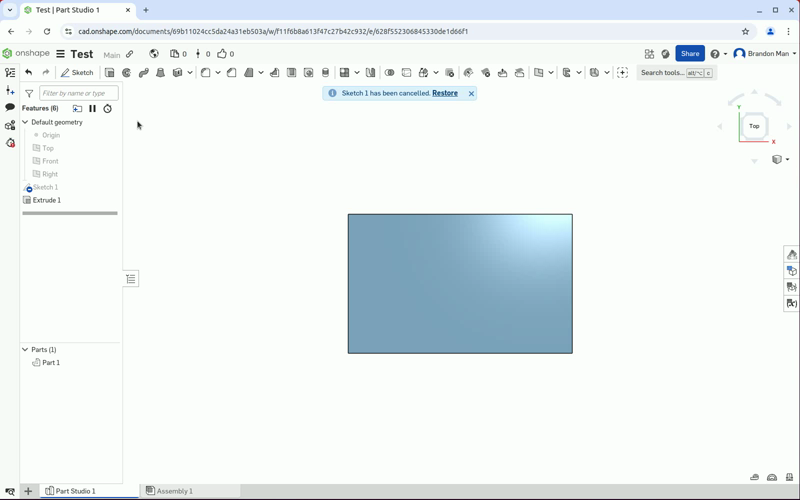
mouse_move(73, 189)
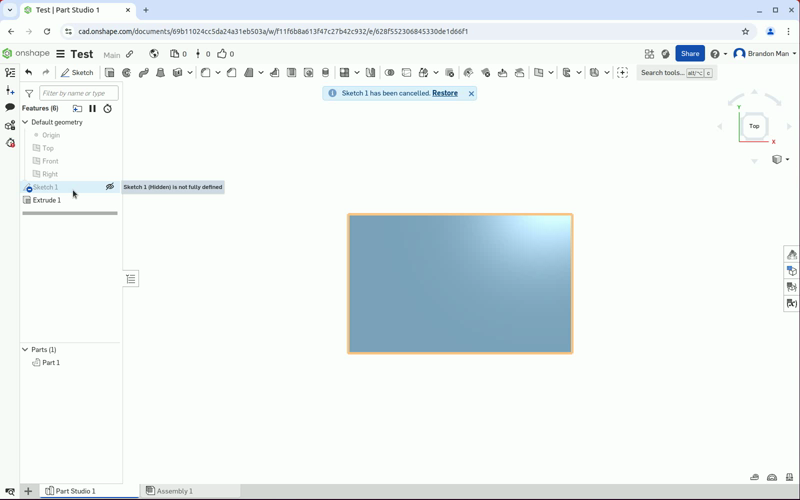
click(73, 189)
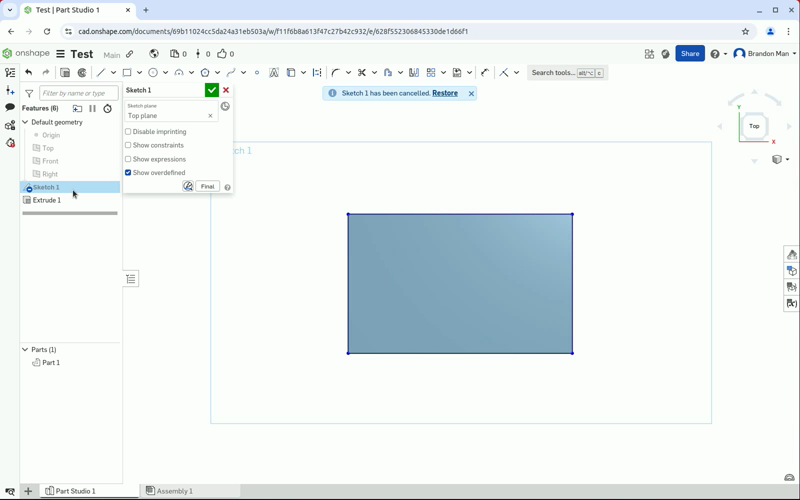
mouse_move(229, 92)
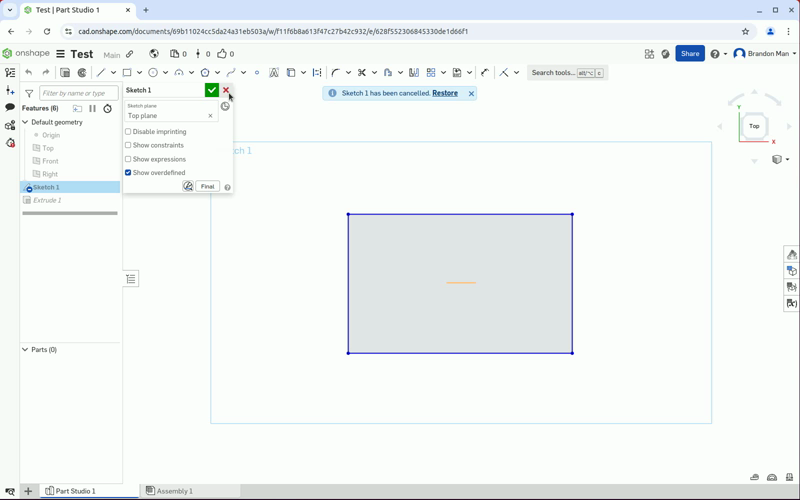
click(229, 92)
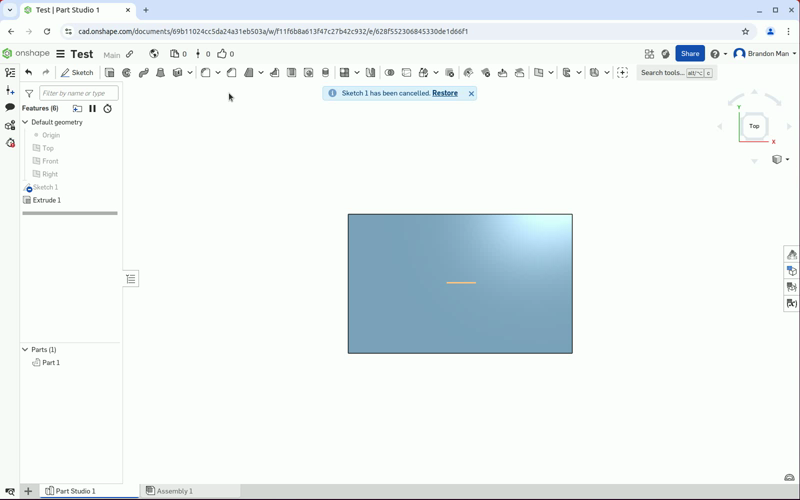
mouse_move(541, 75)
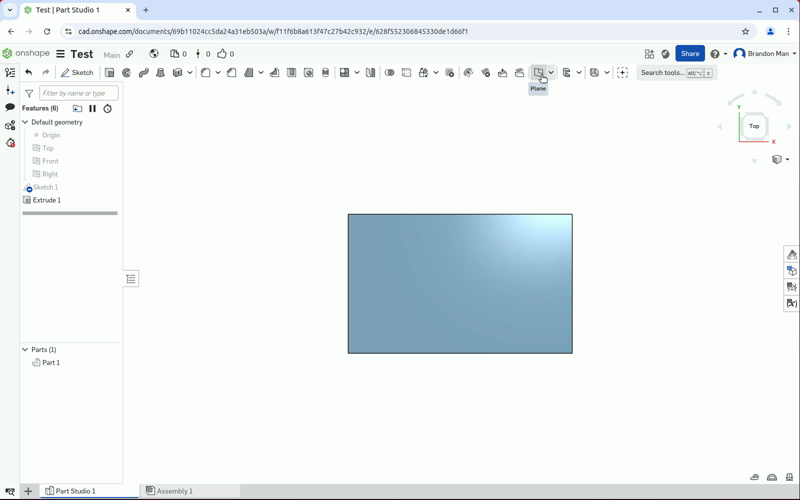
click(541, 75)
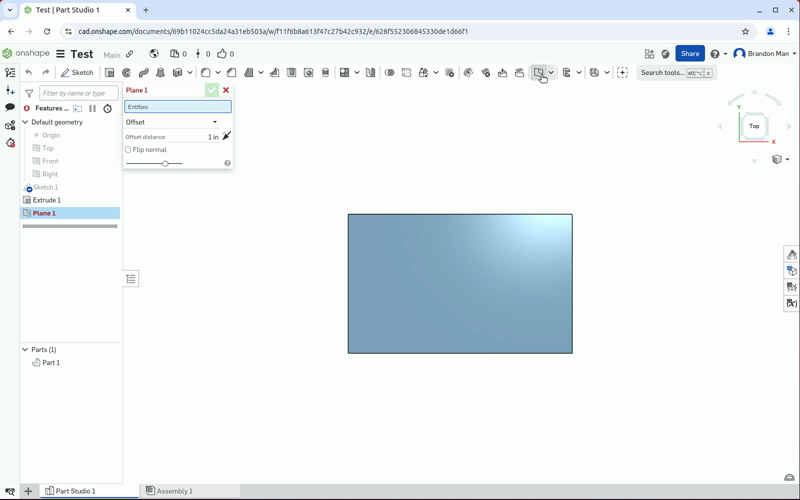
mouse_move(73, 150)
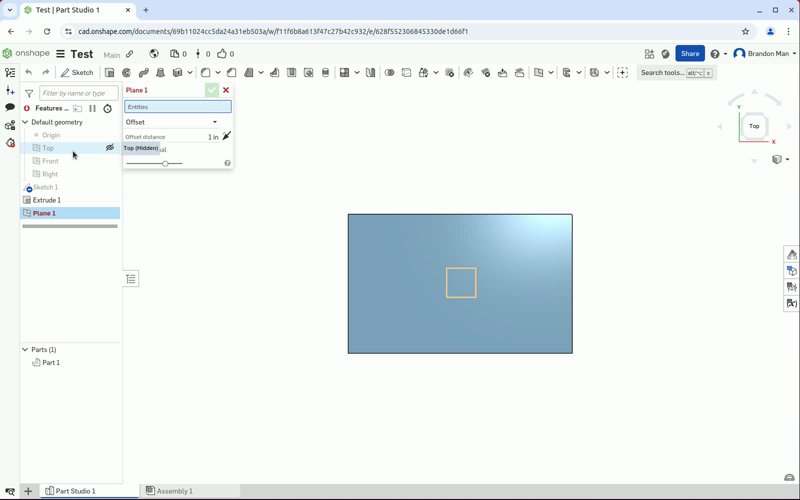
click(73, 150)
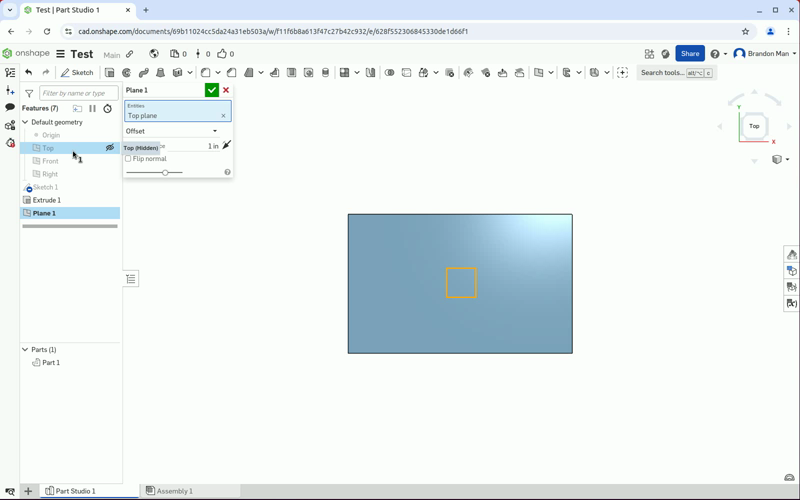
key(tab, 2)
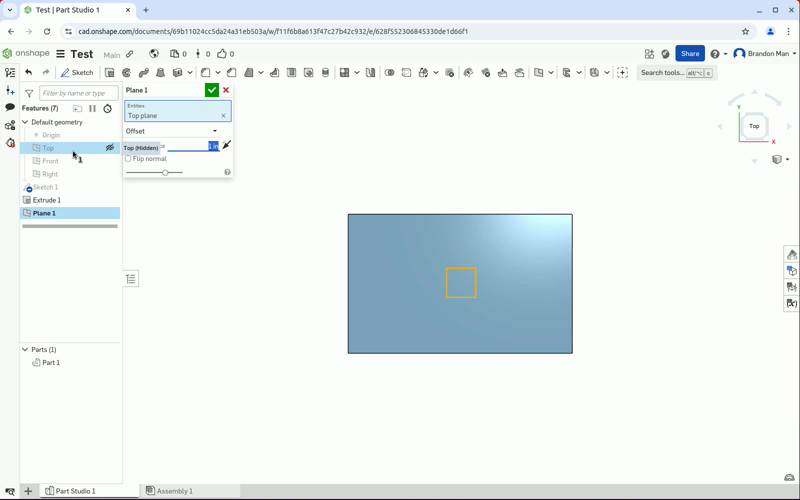
text(3.358)
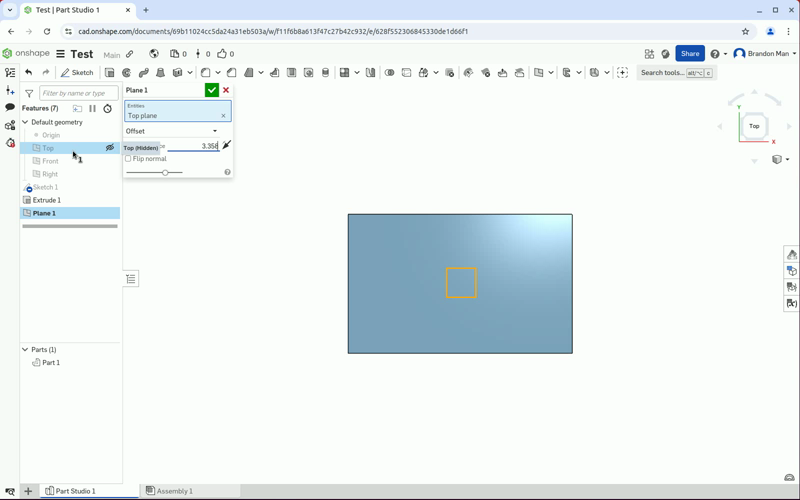
key(enter, 2)
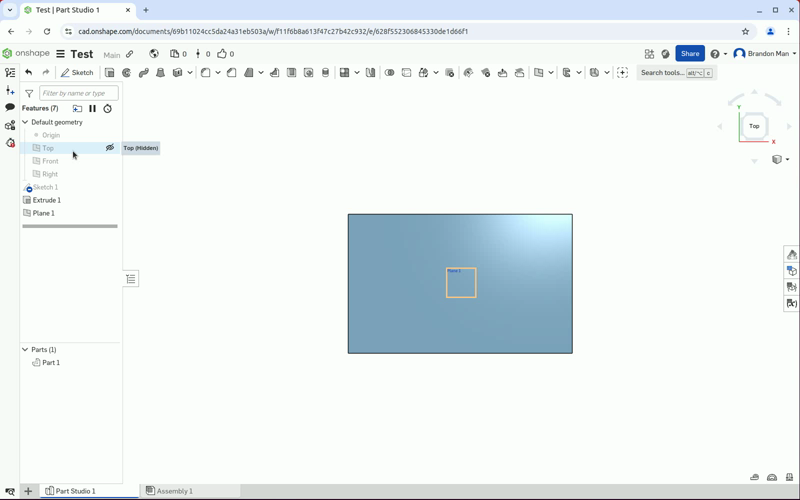
key(shift+s)
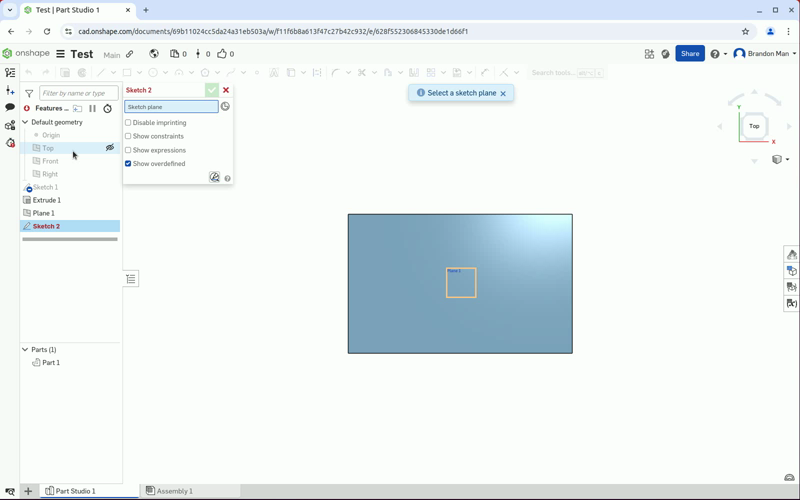
mouse_move(73, 215)
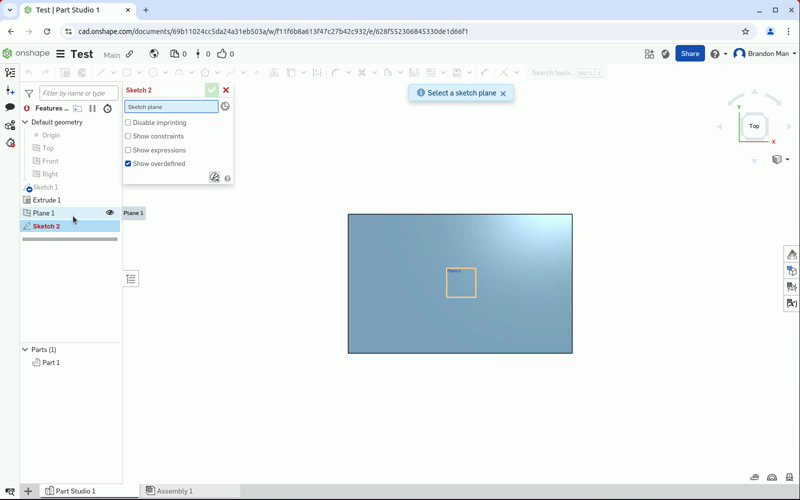
click(73, 215)
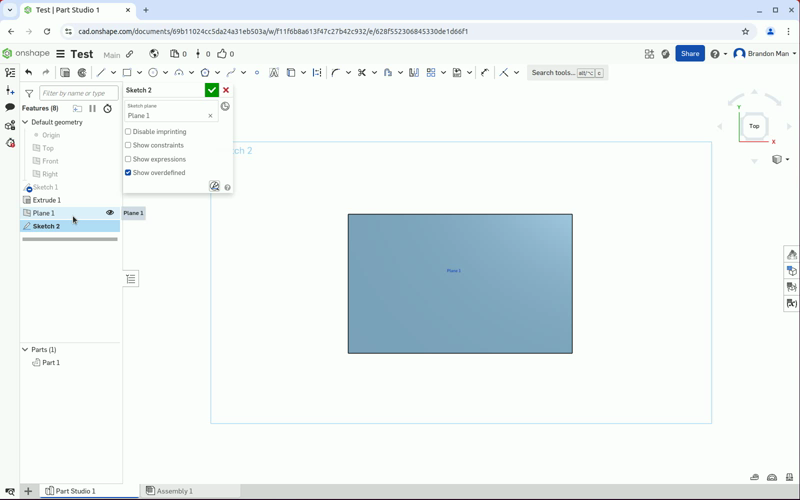
mouse_move(73, 352)
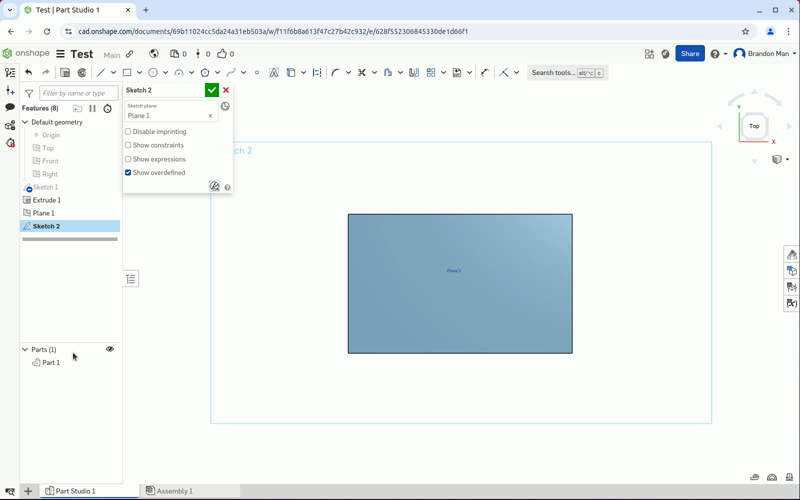
key(y)
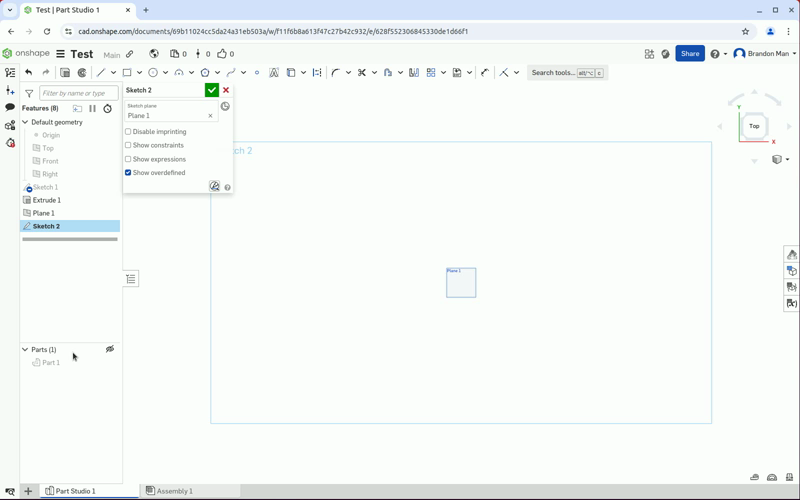
key(l)
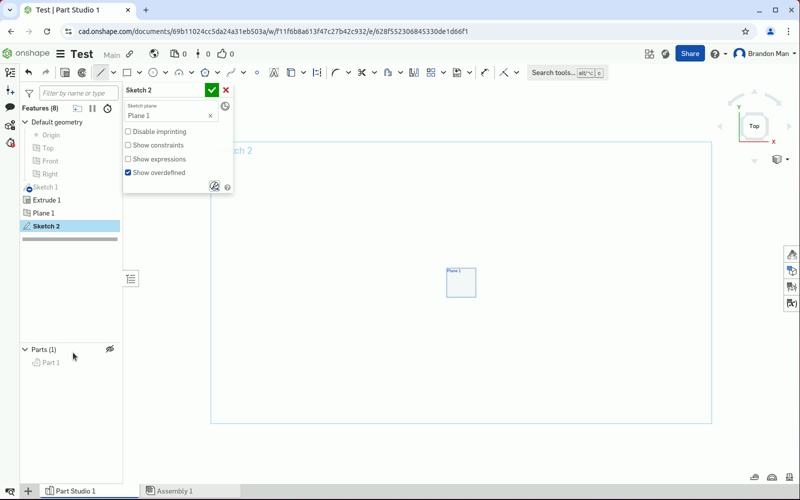
key_down(shift)
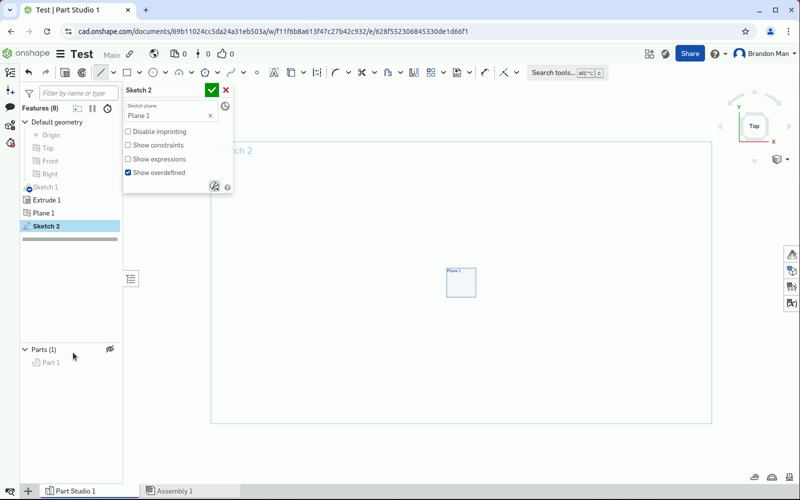
mouse_move(359, 341)
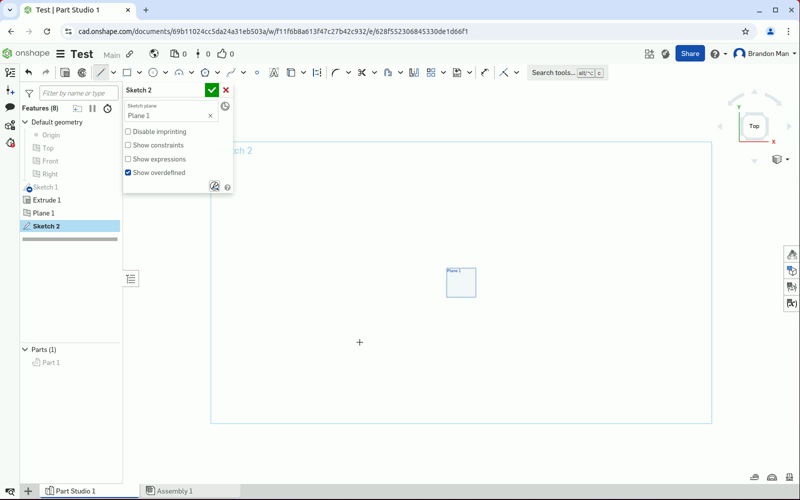
click(359, 341)
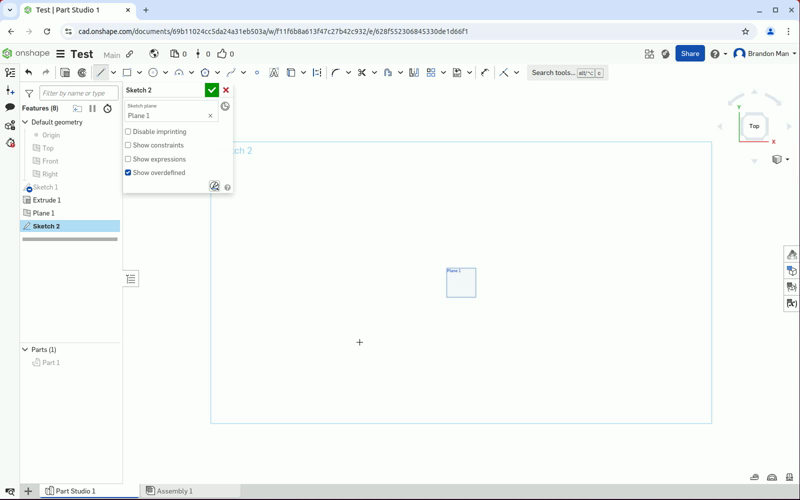
key_up(shift)
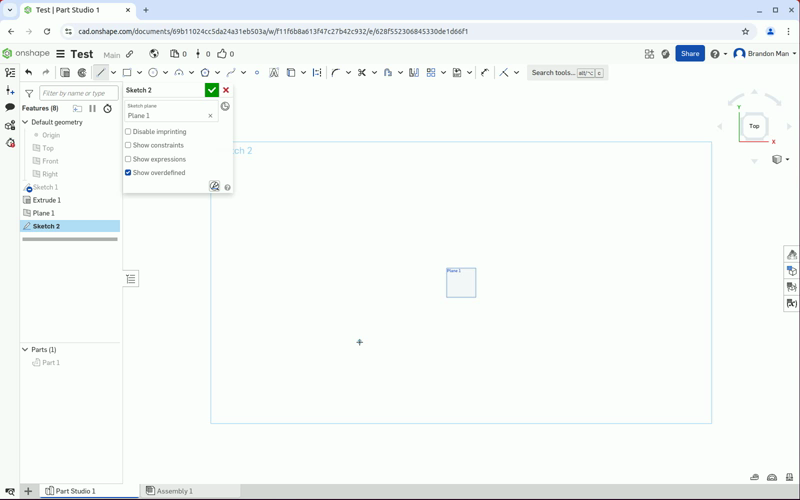
key_down(shift)
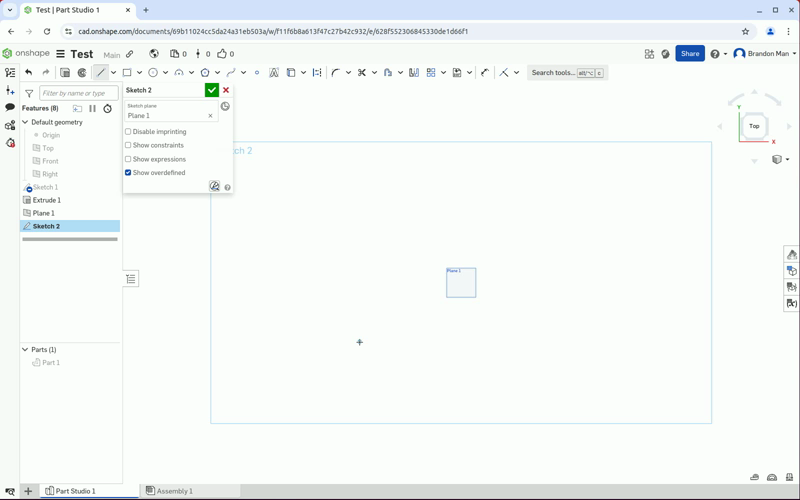
mouse_move(561, 341)
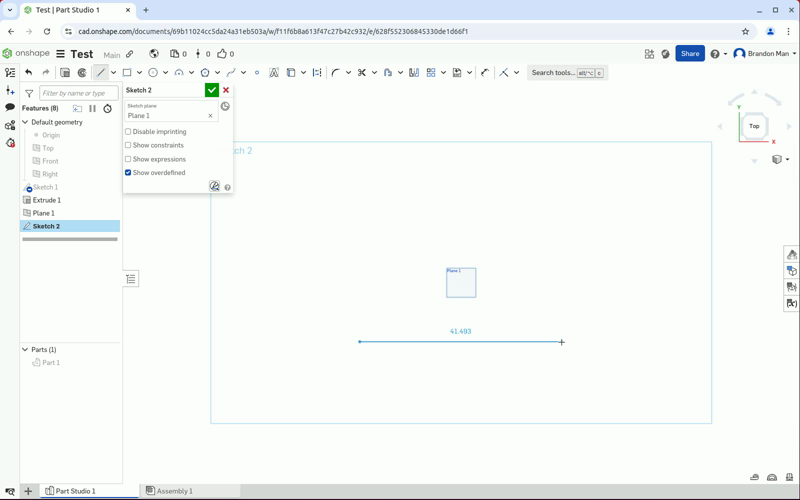
click(561, 341)
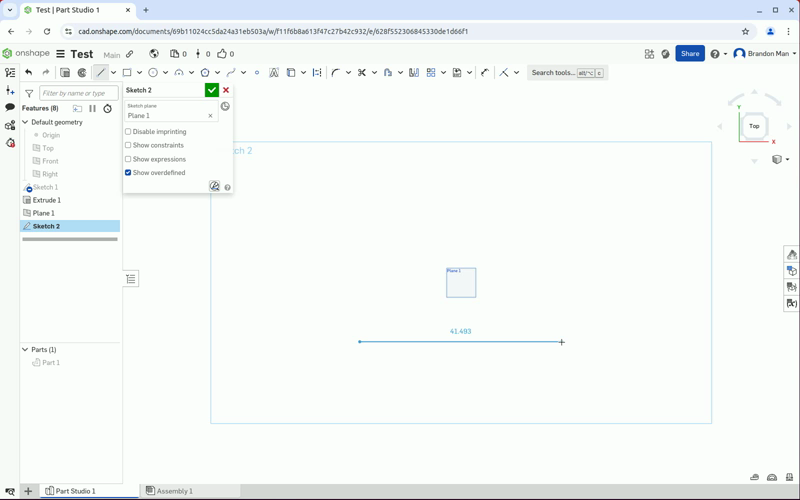
key_up(shift)
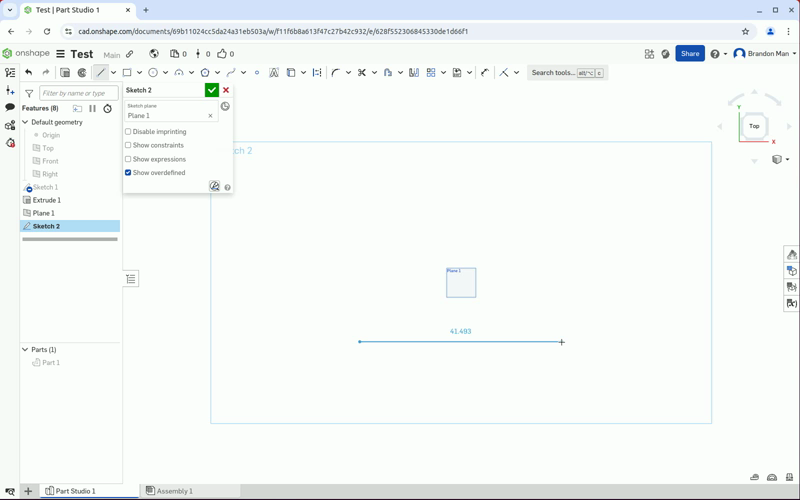
key_down(shift)
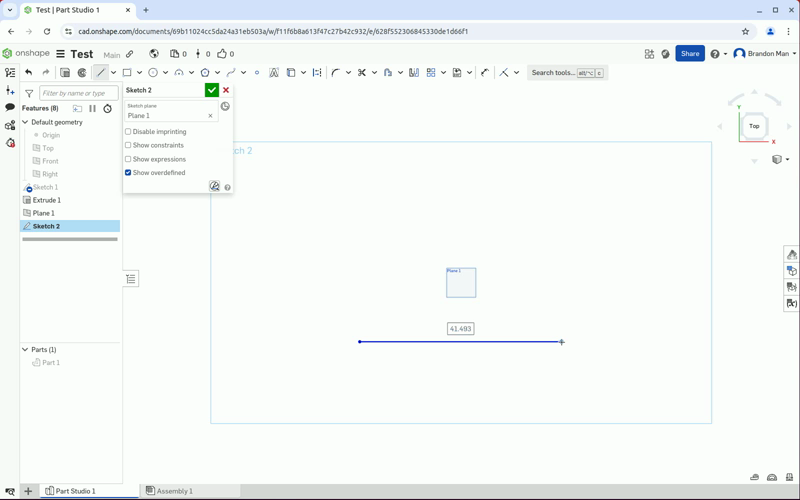
mouse_move(561, 224)
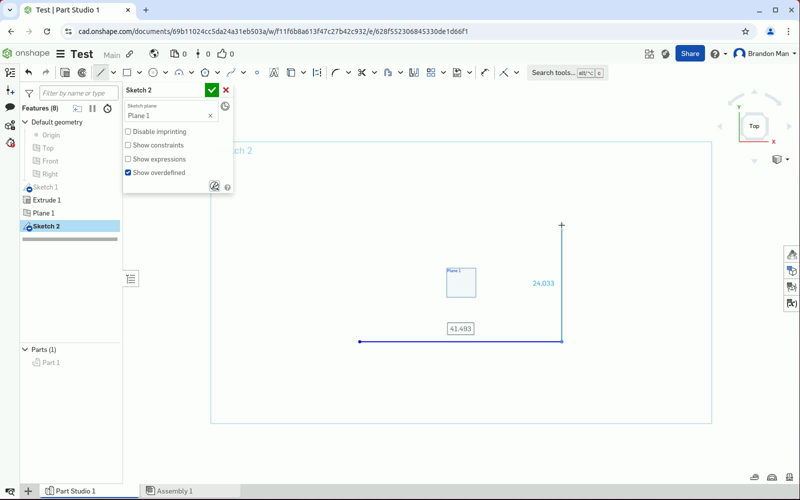
click(561, 224)
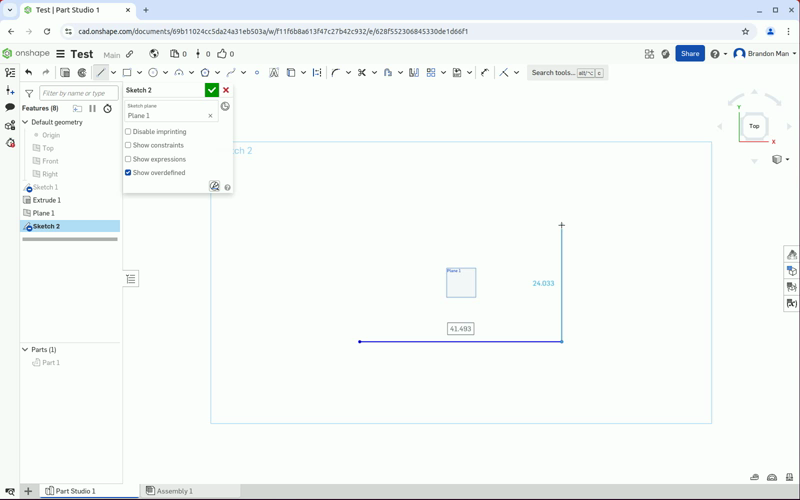
key_up(shift)
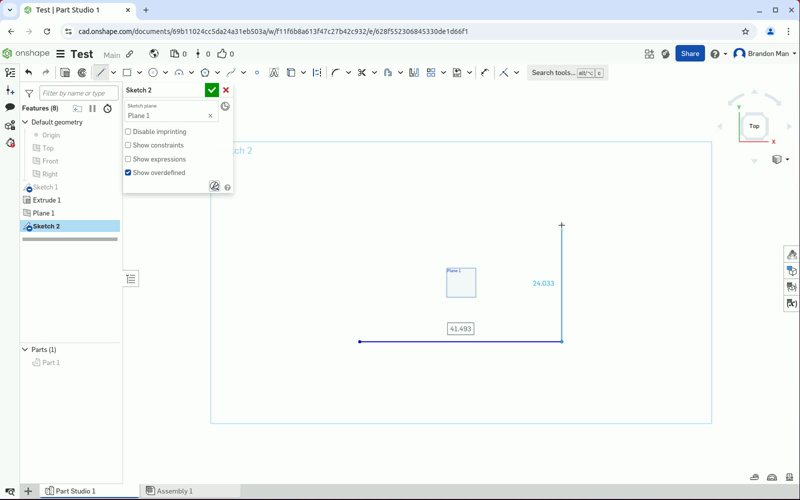
key_down(shift)
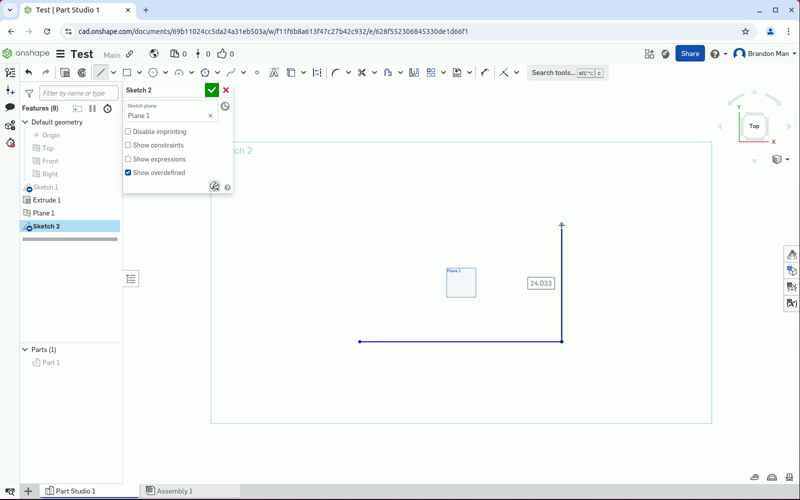
mouse_move(359, 224)
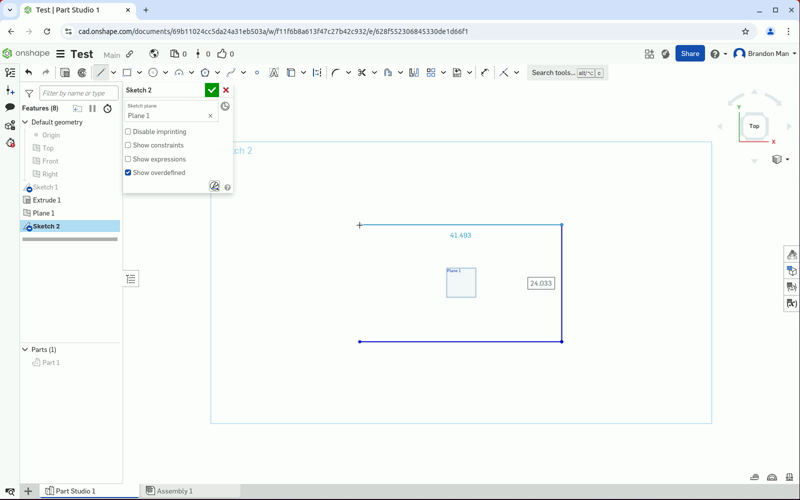
click(359, 224)
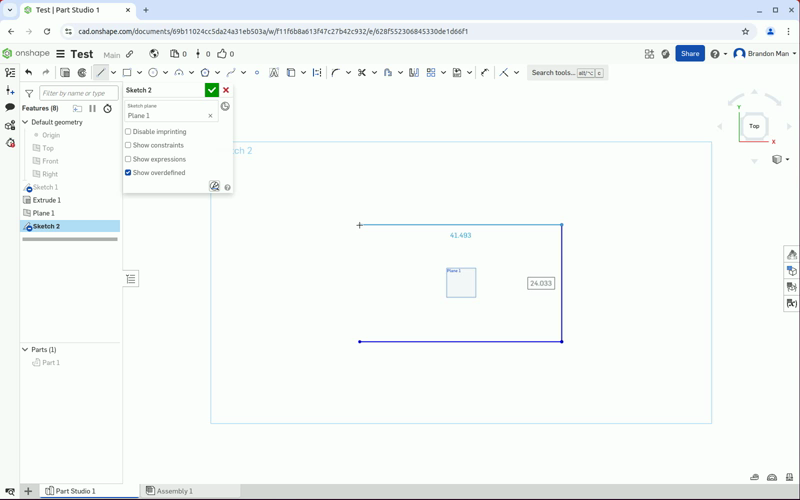
key_up(shift)
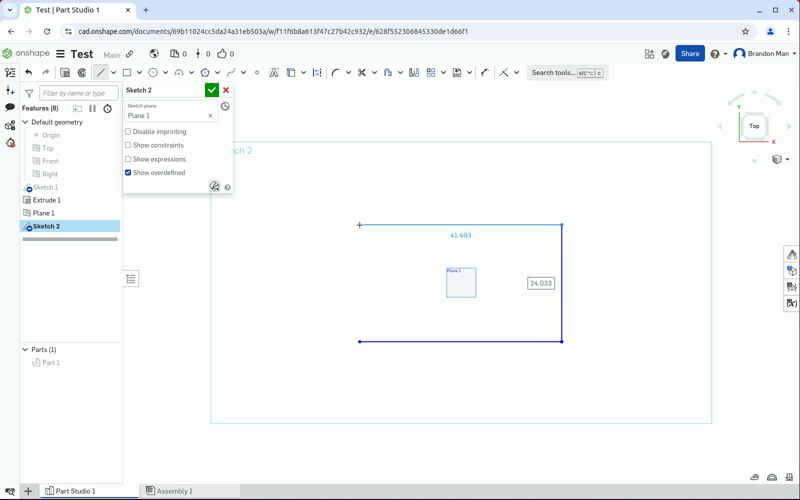
key_down(shift)
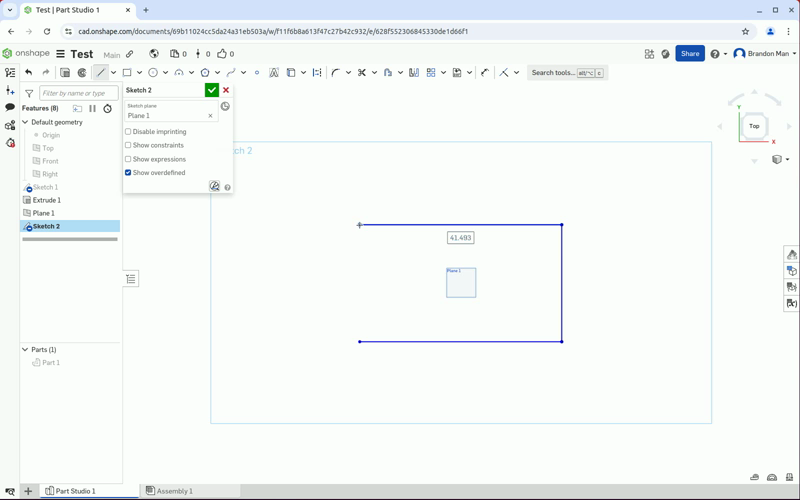
mouse_move(359, 341)
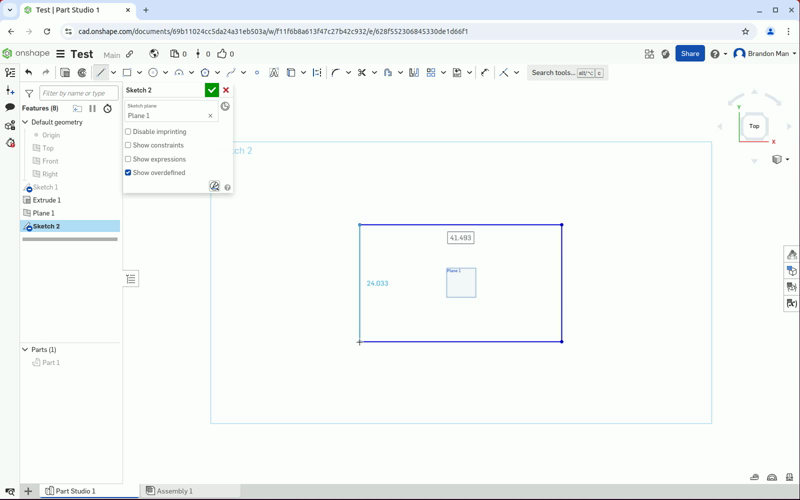
key_up(shift)
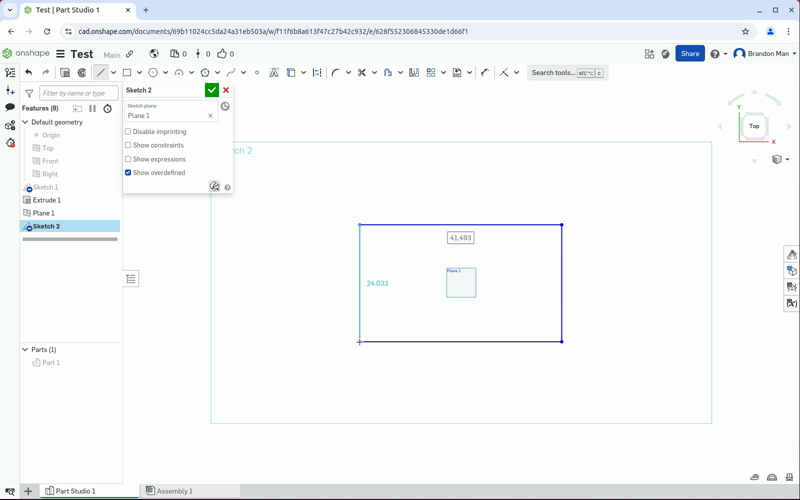
click(359, 341)
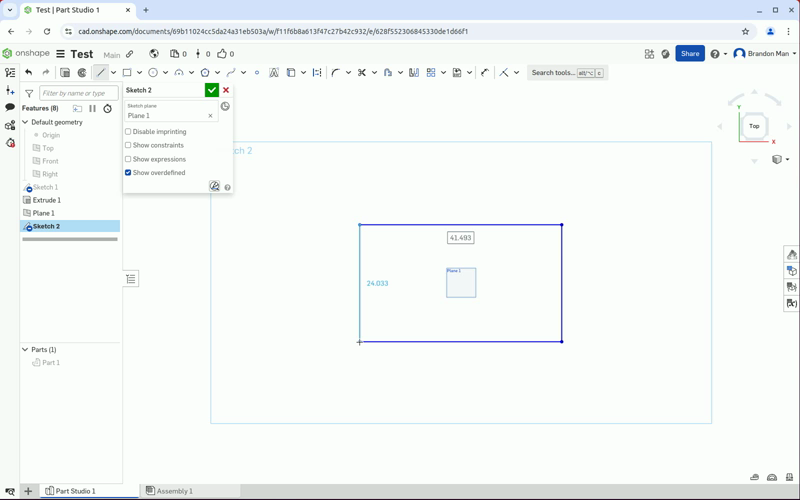
key(esc)
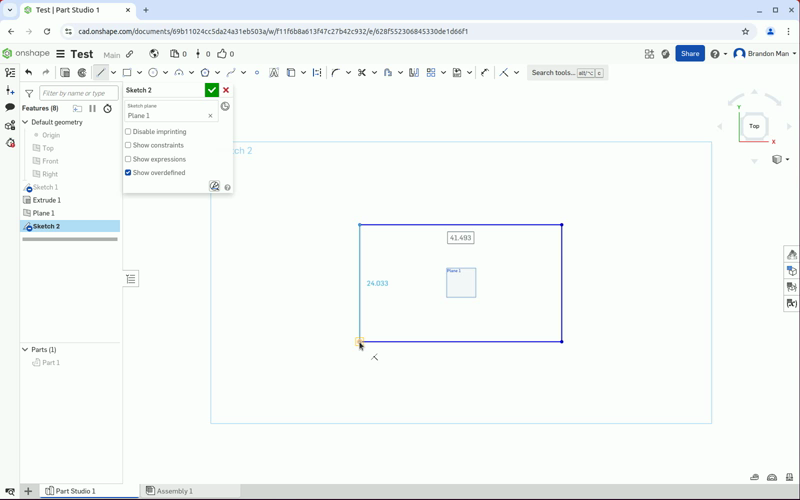
mouse_move(485, 253)
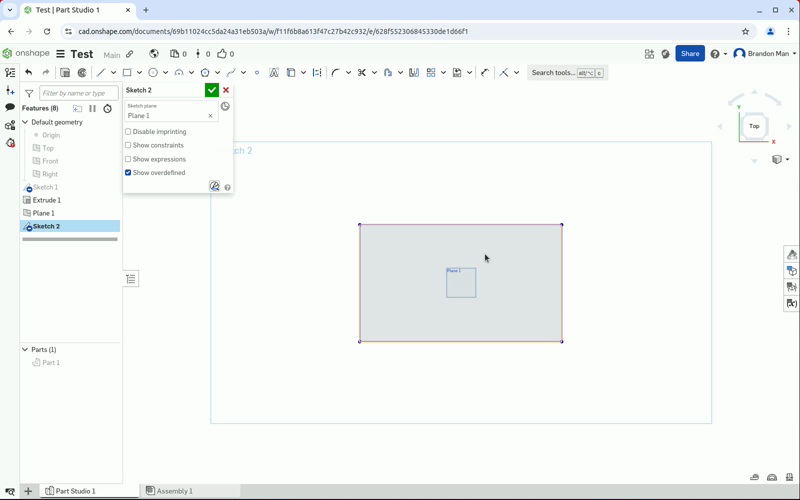
click(485, 253)
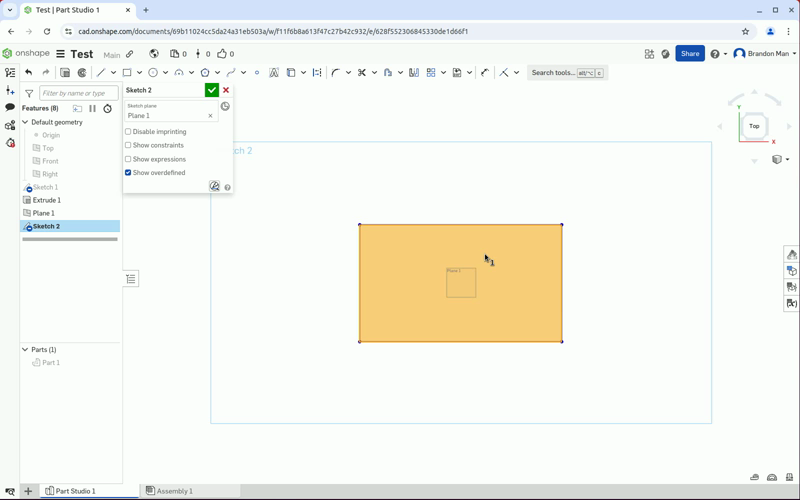
mouse_move(73, 352)
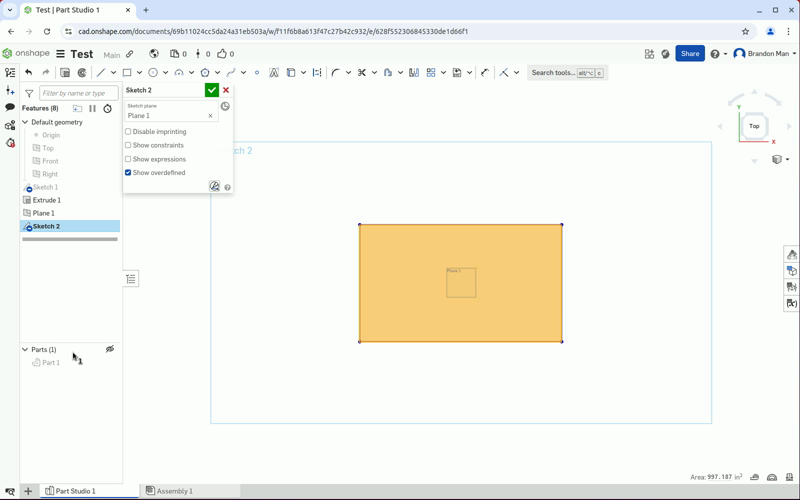
key(shift+y)
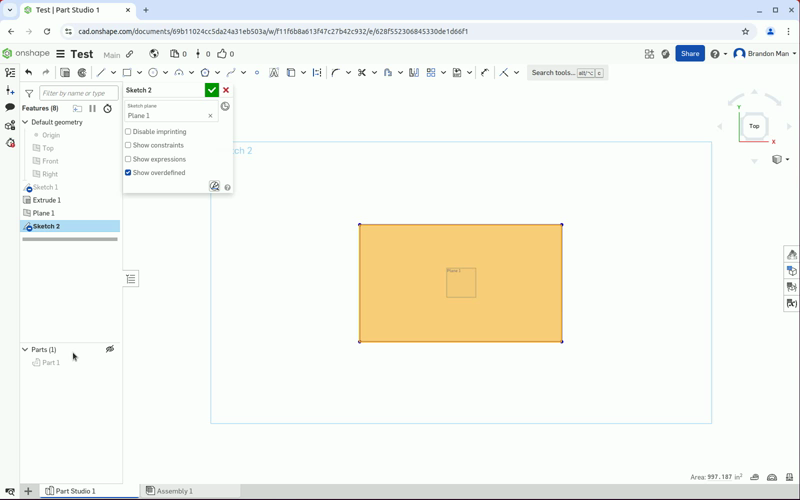
key(shift+e)
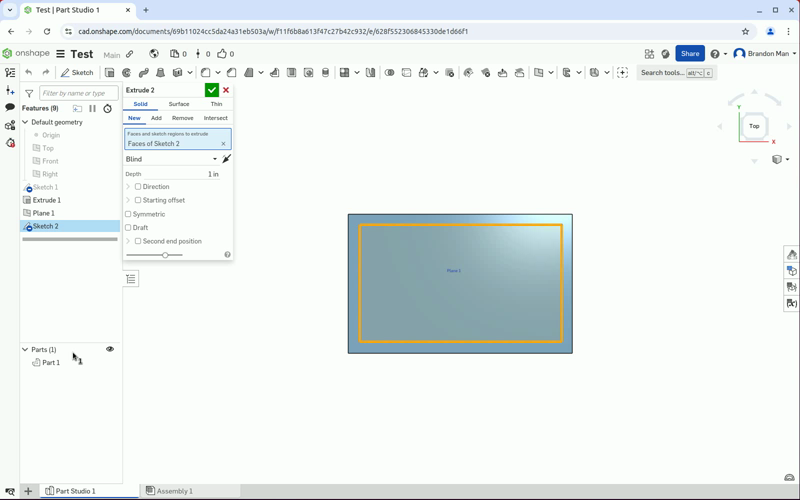
mouse_move(143, 106)
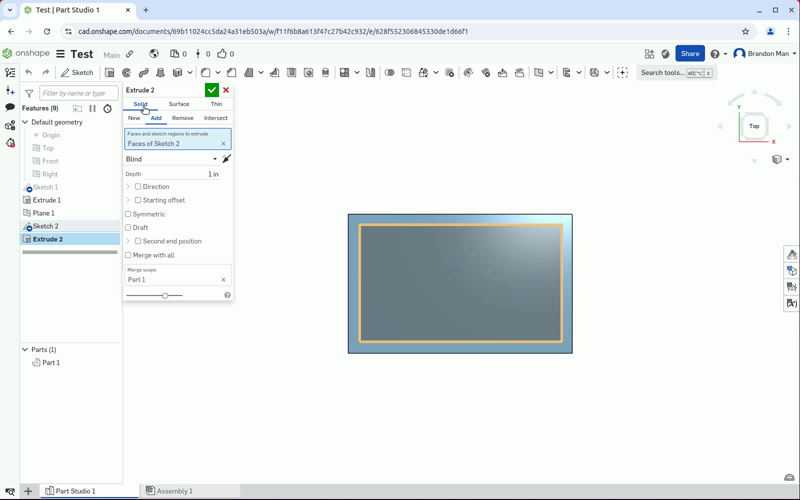
click(143, 106)
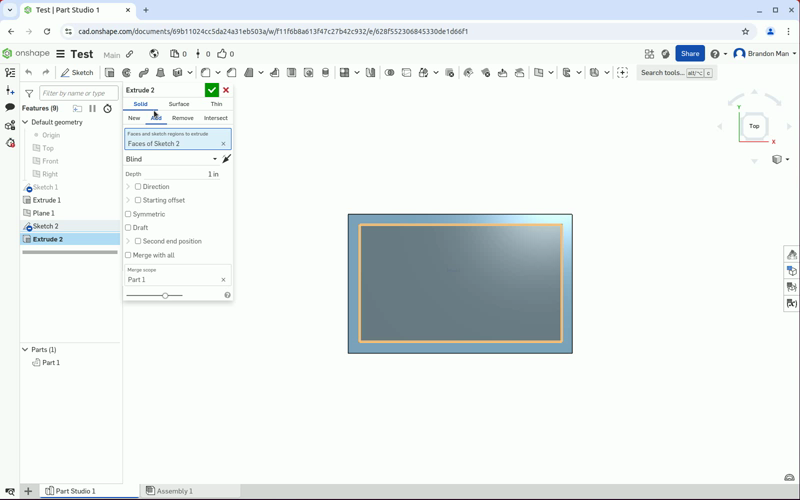
mouse_move(186, 120)
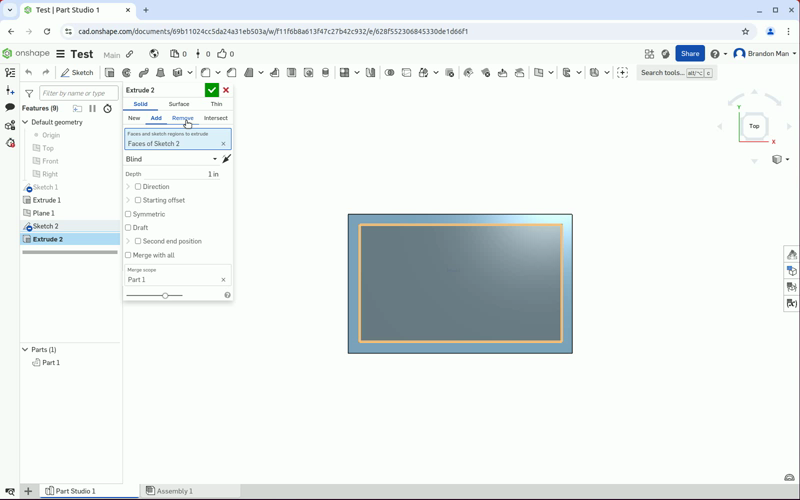
click(186, 120)
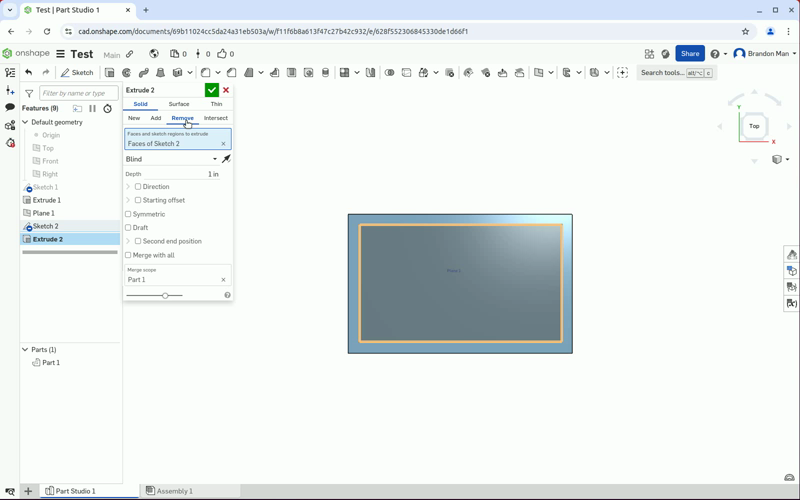
key(tab, 4)
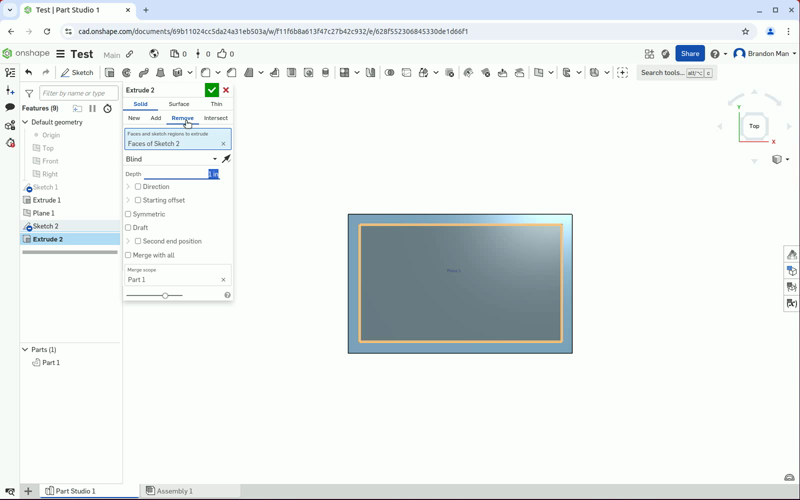
text(1.685)
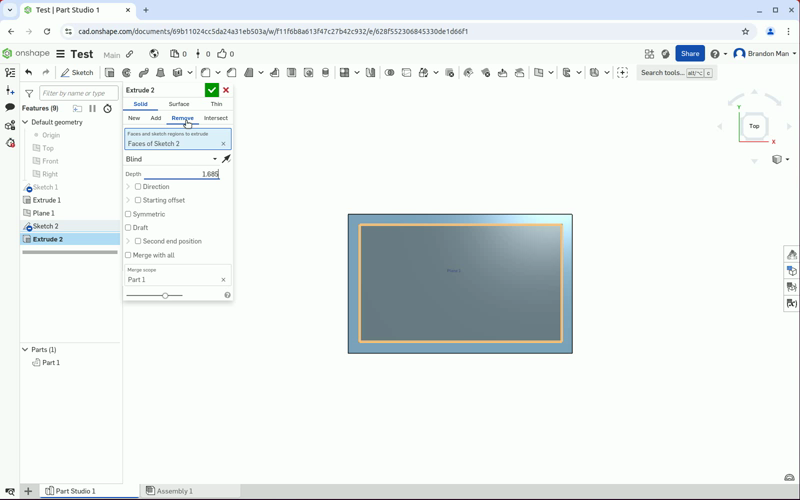
key(tab, 6)
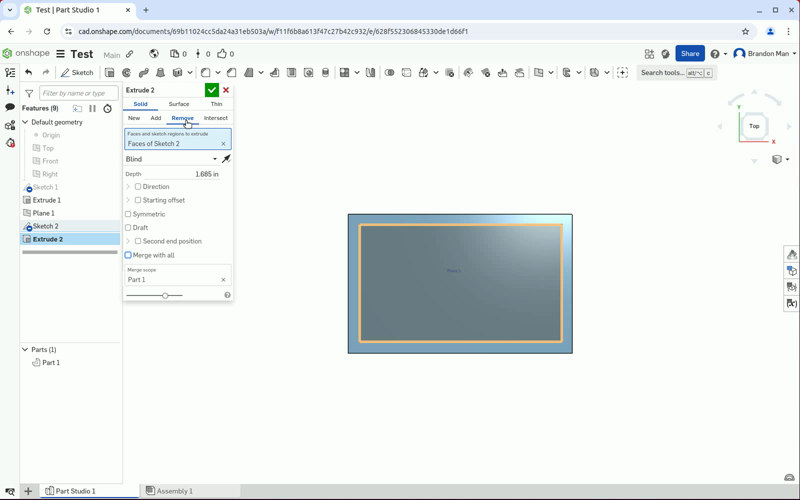
key(space)
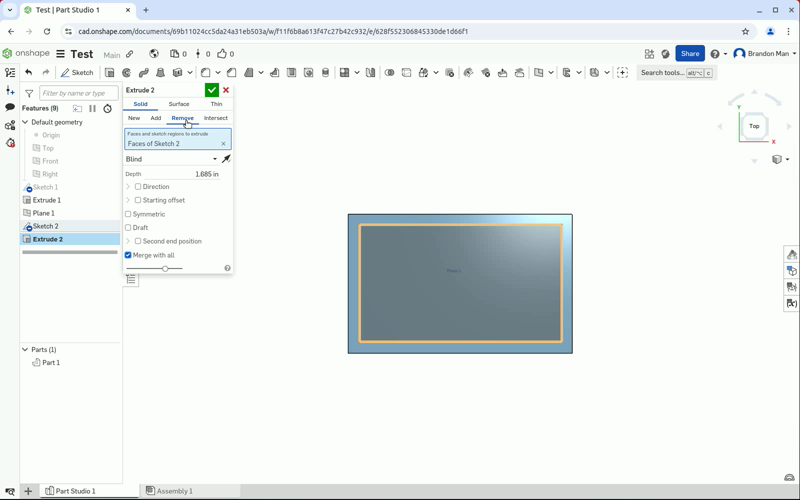
key(enter)
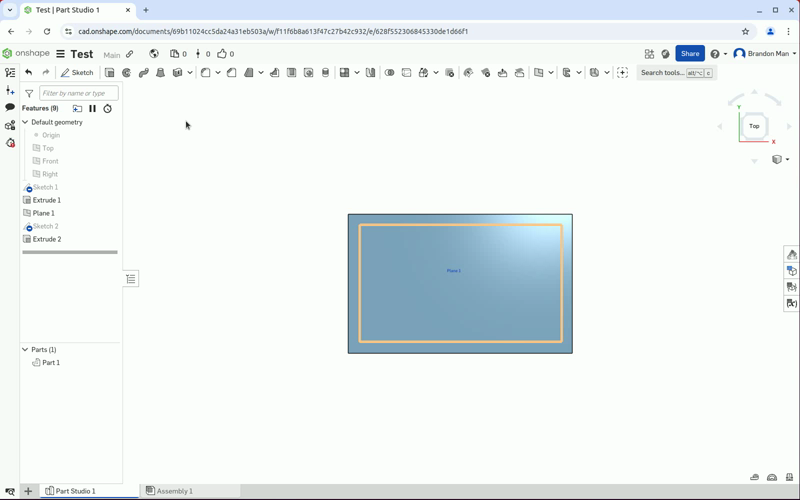
key(shift+h)
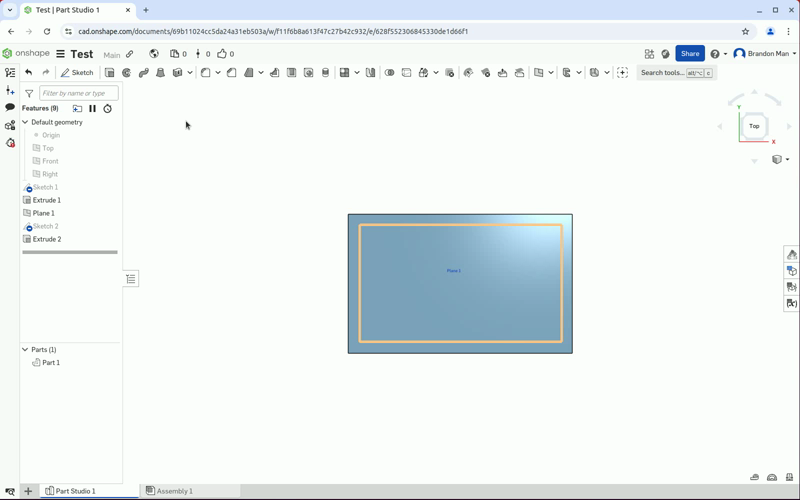
key(shift+h)
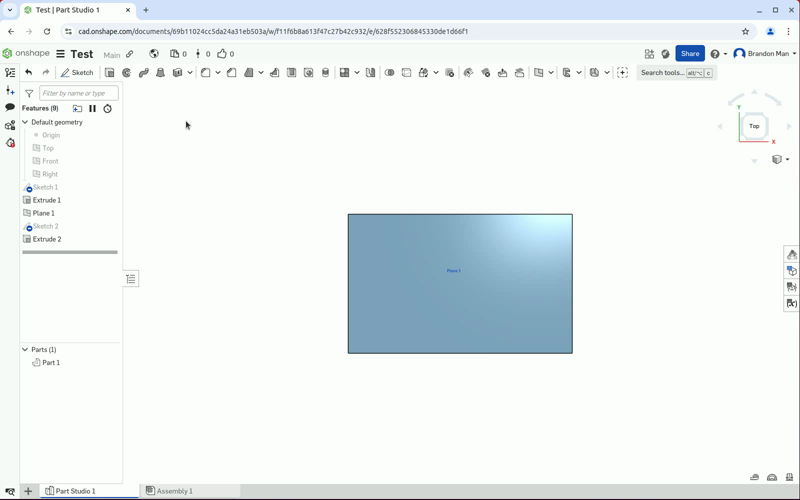
mouse_move(73, 189)
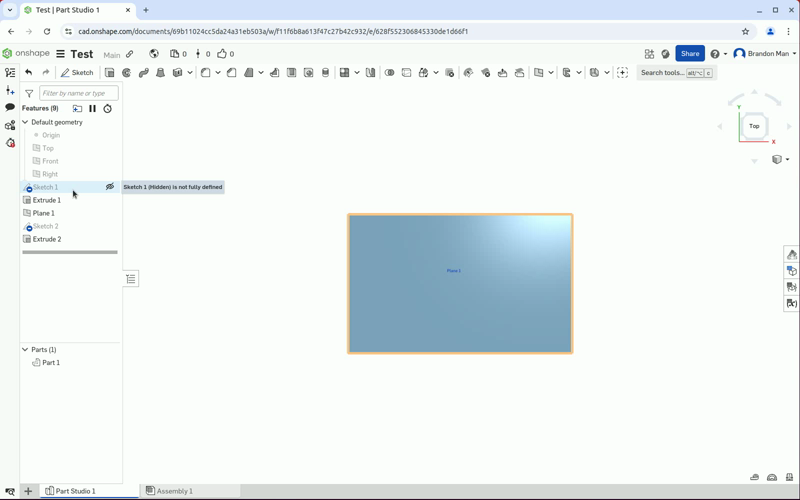
click(73, 189)
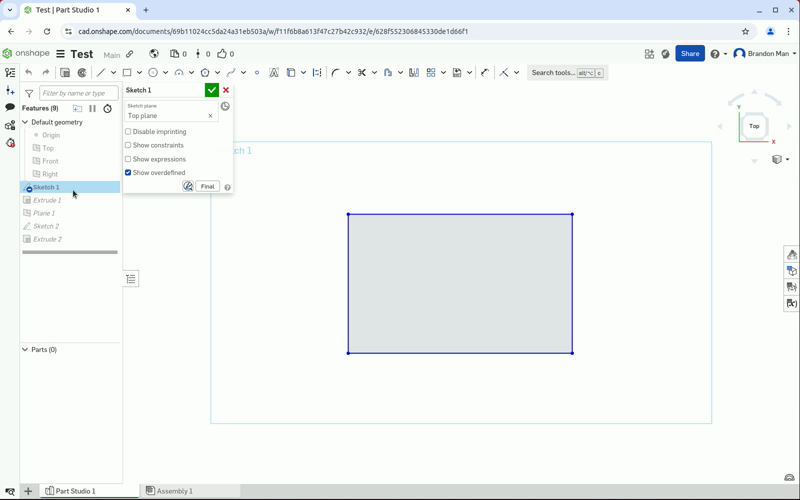
mouse_move(229, 92)
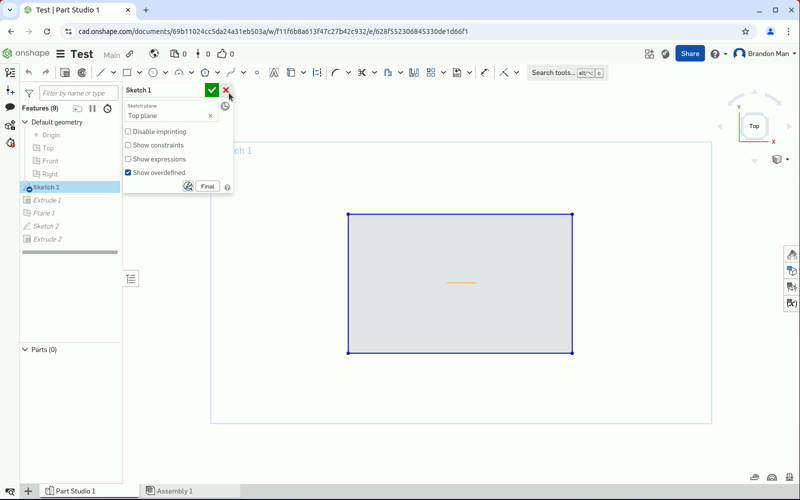
click(229, 92)
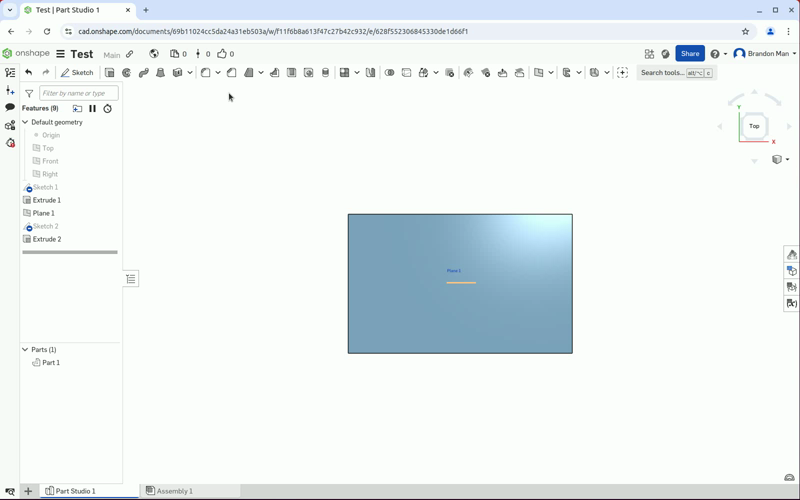
mouse_move(541, 75)
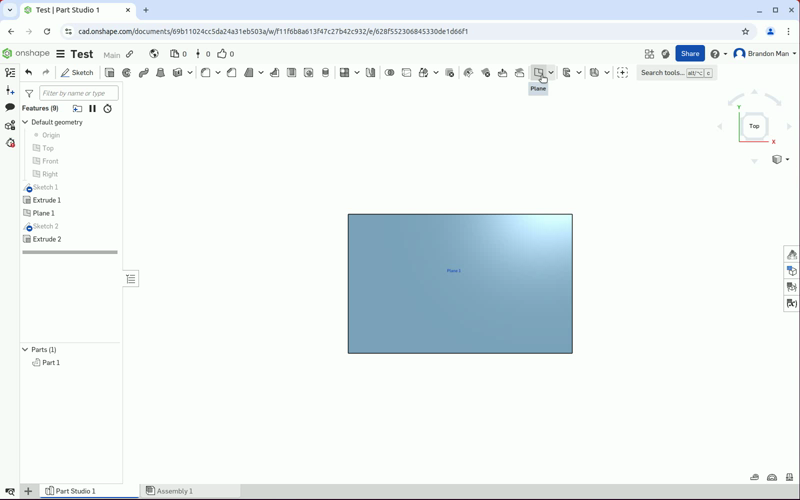
click(541, 75)
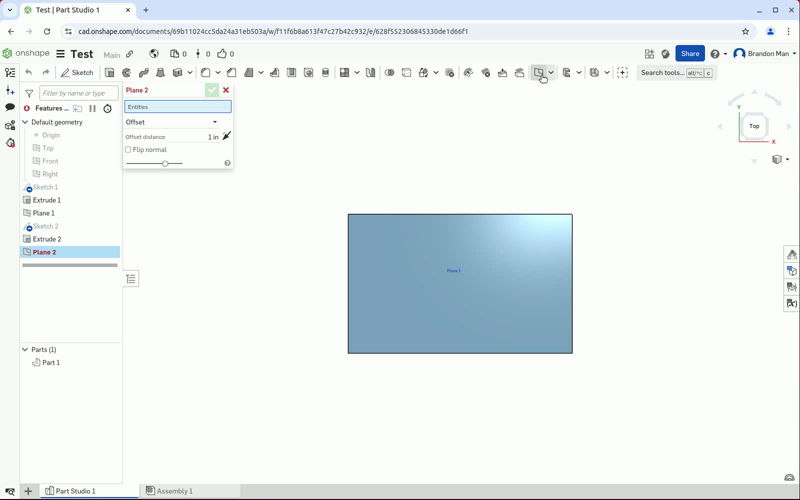
mouse_move(73, 150)
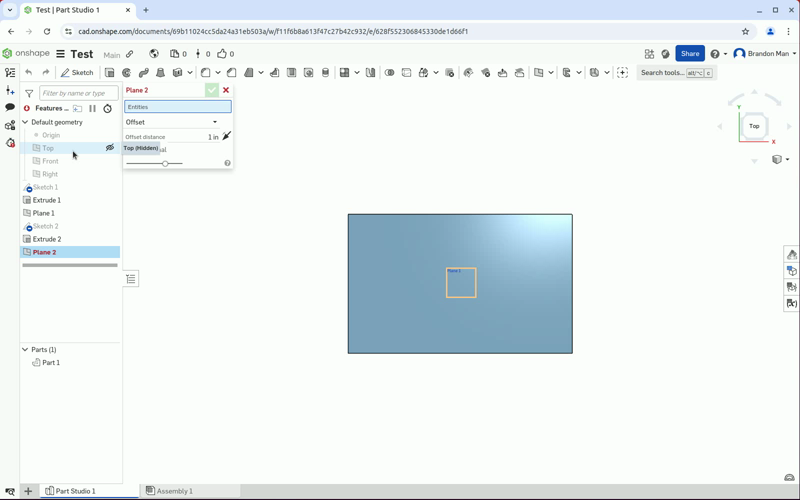
click(73, 150)
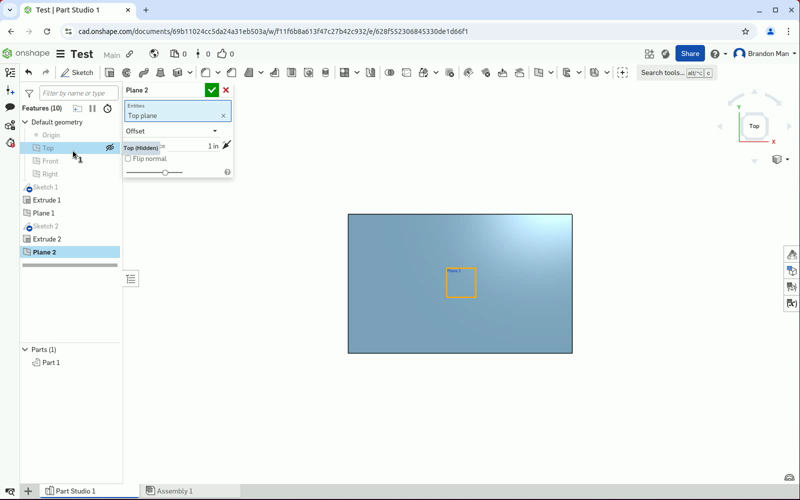
key(tab, 2)
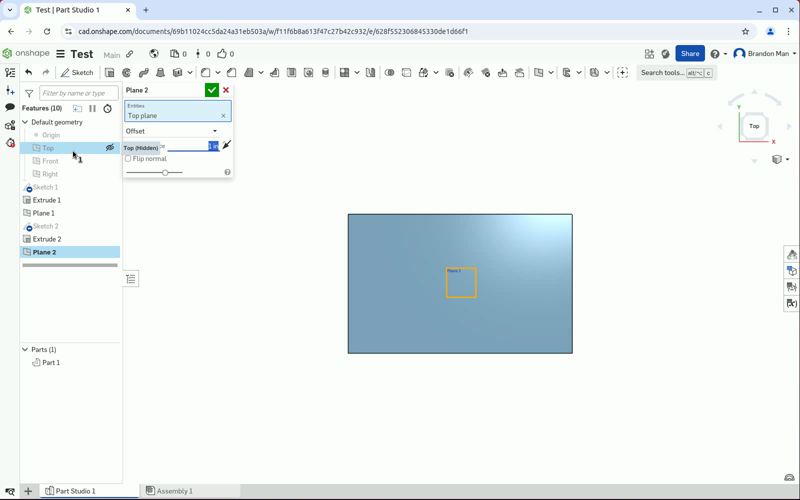
text(1.695)
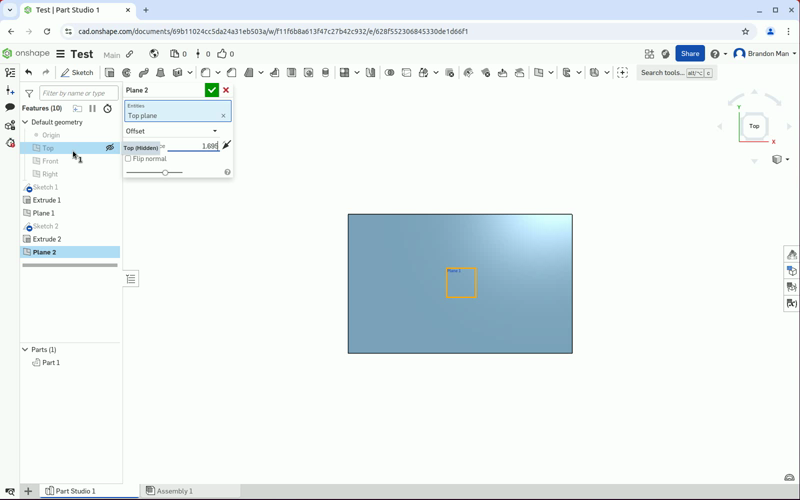
key(enter, 2)
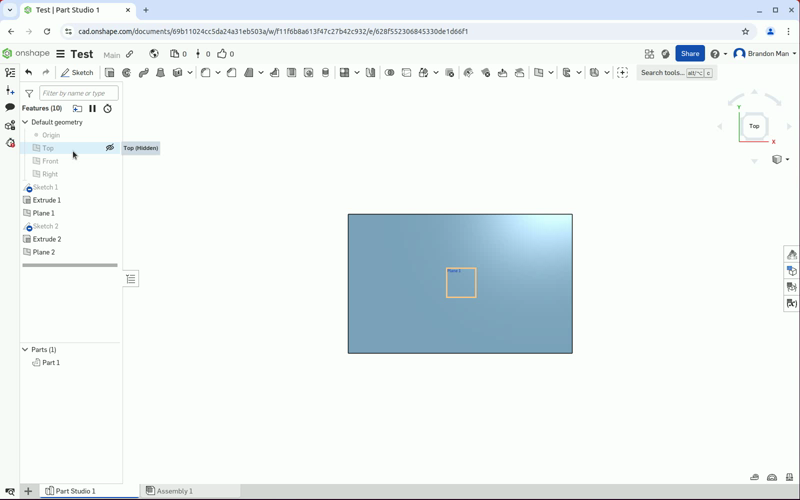
key(shift+s)
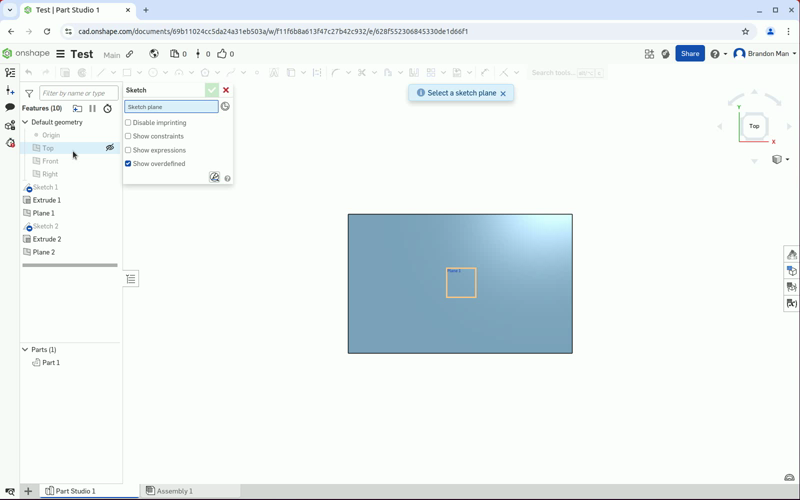
mouse_move(73, 254)
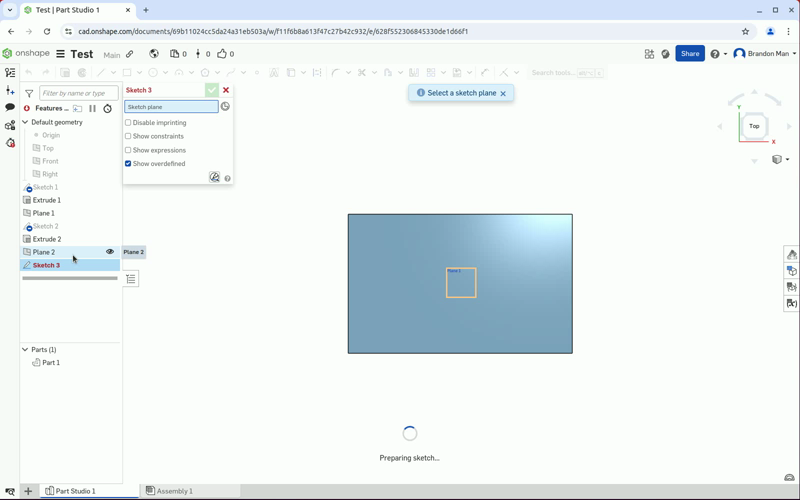
click(73, 254)
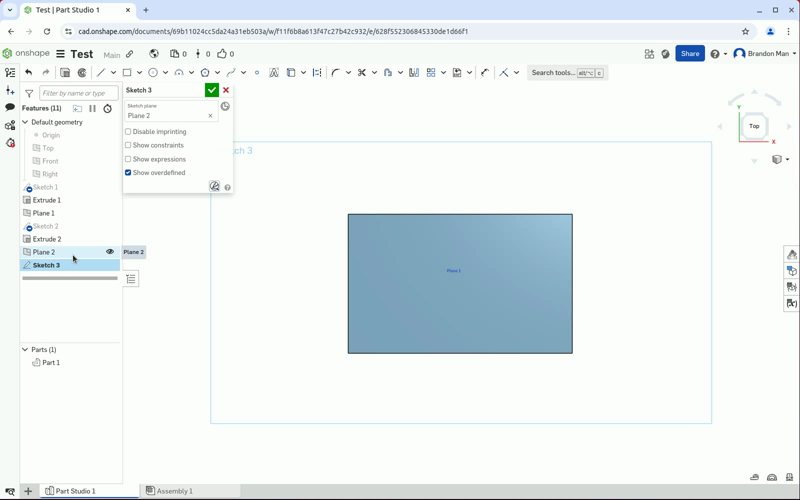
mouse_move(73, 352)
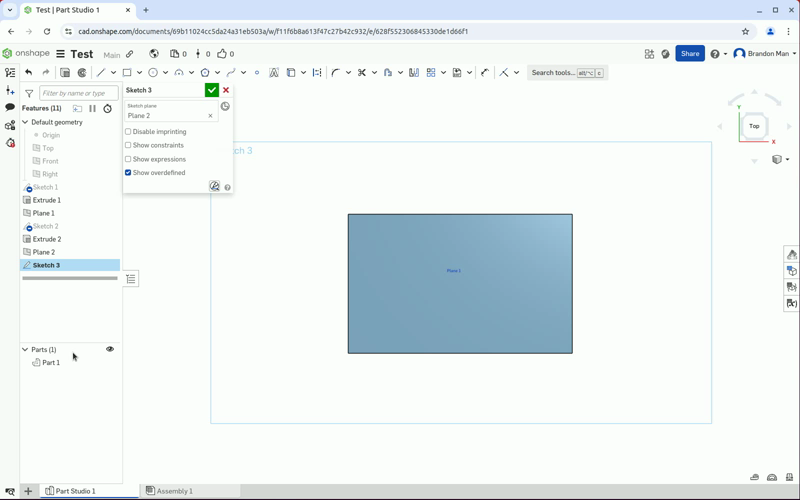
key(y)
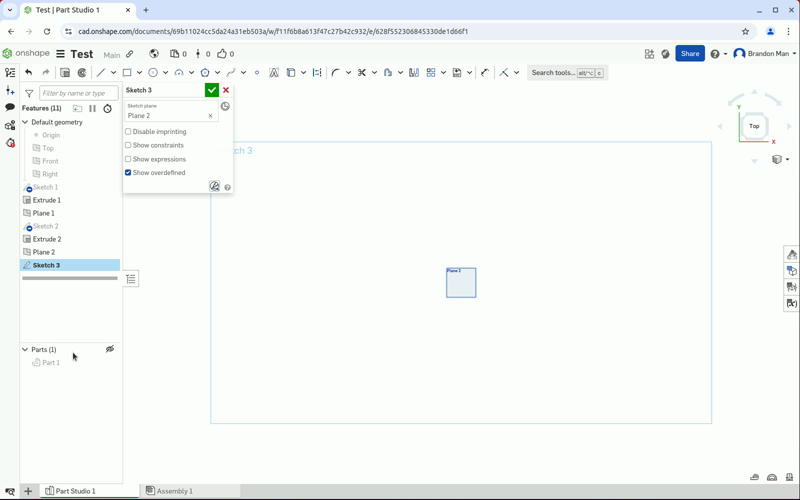
key(c)
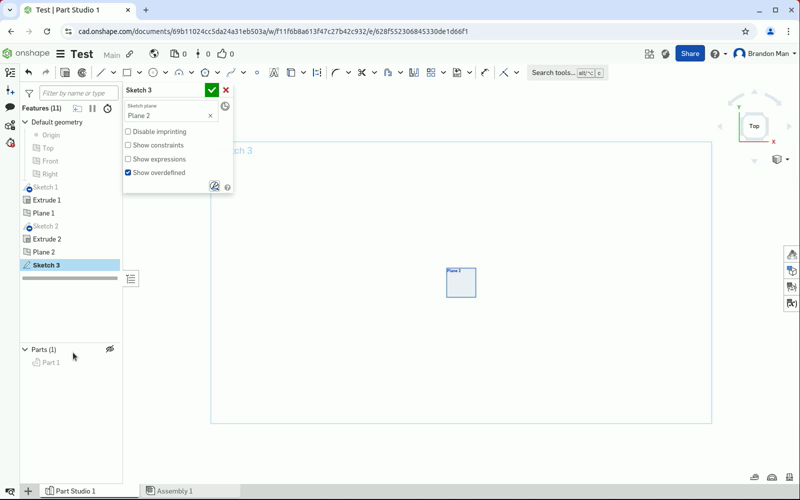
key_down(shift)
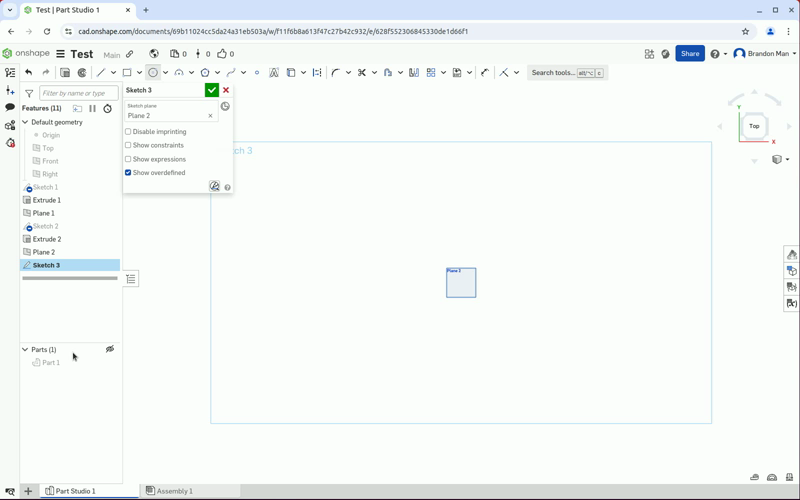
mouse_move(461, 243)
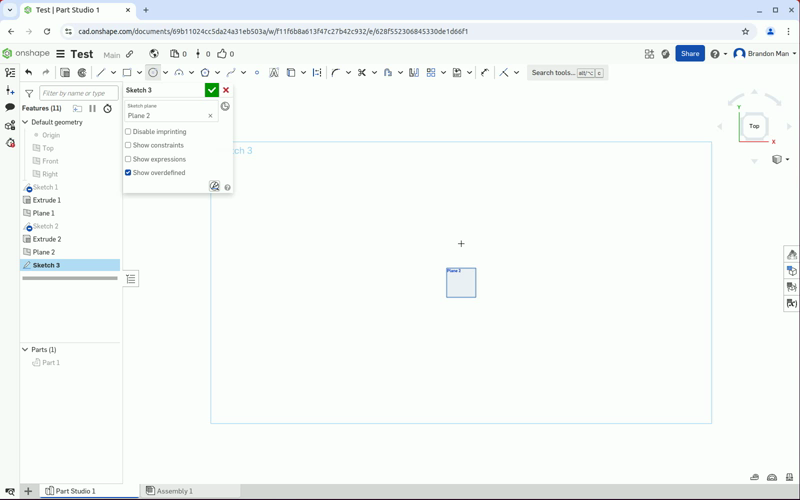
click(461, 243)
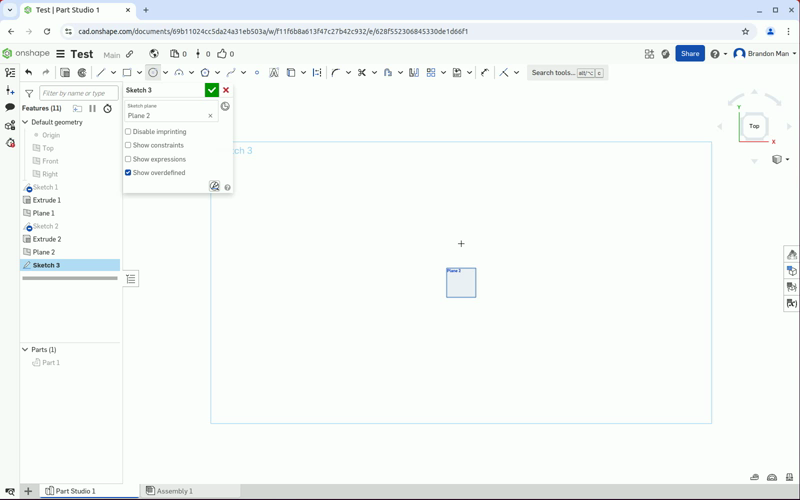
key_up(shift)
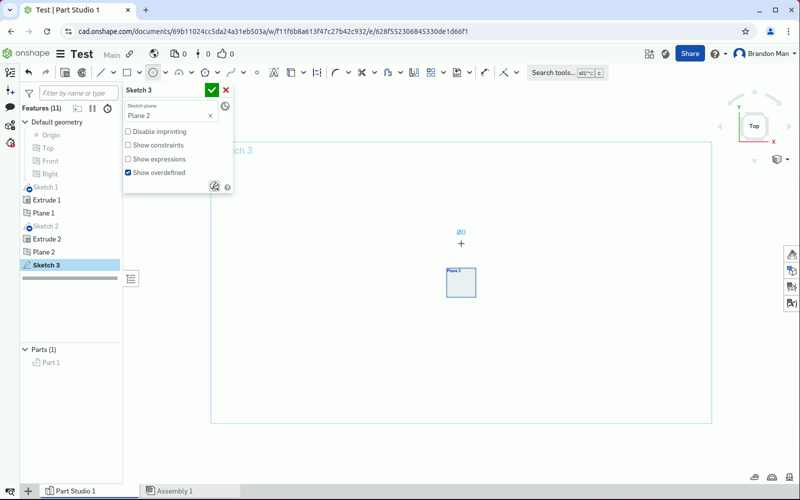
mouse_move(470, 243)
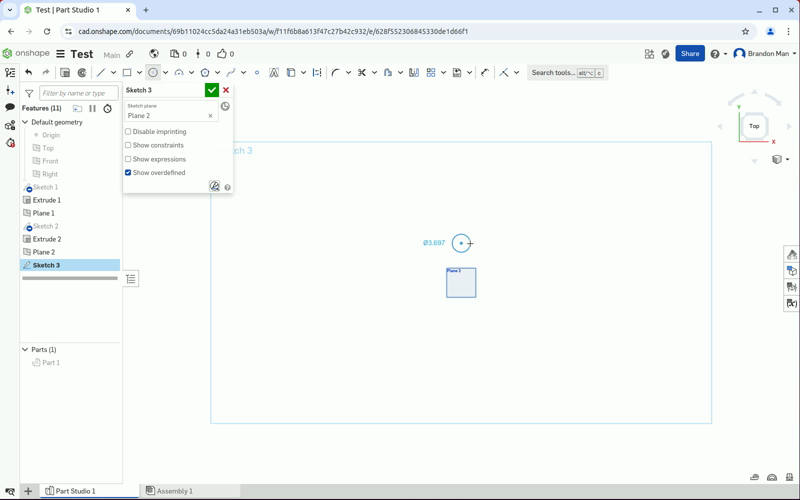
click(470, 243)
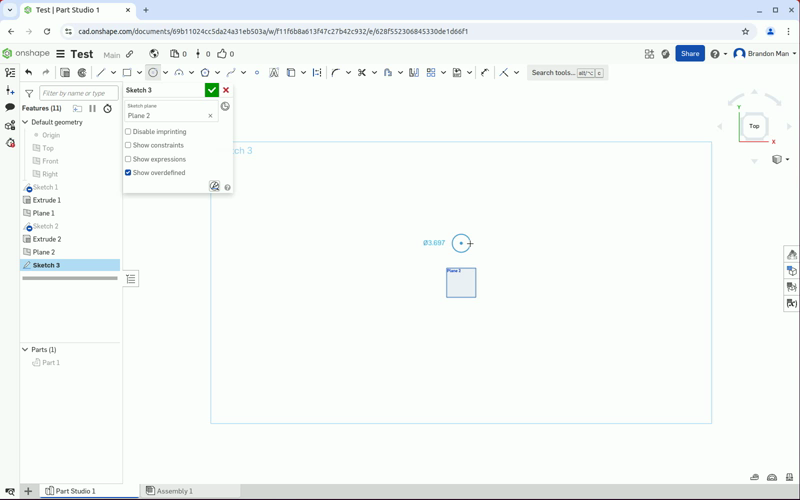
key(esc)
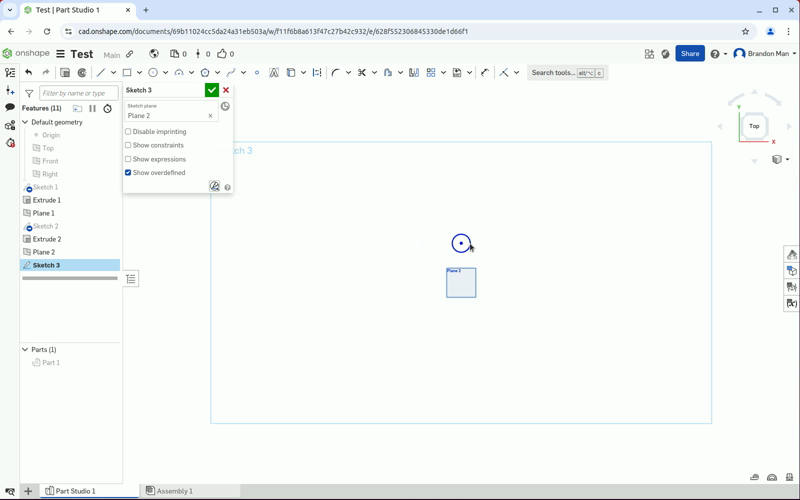
mouse_move(462, 245)
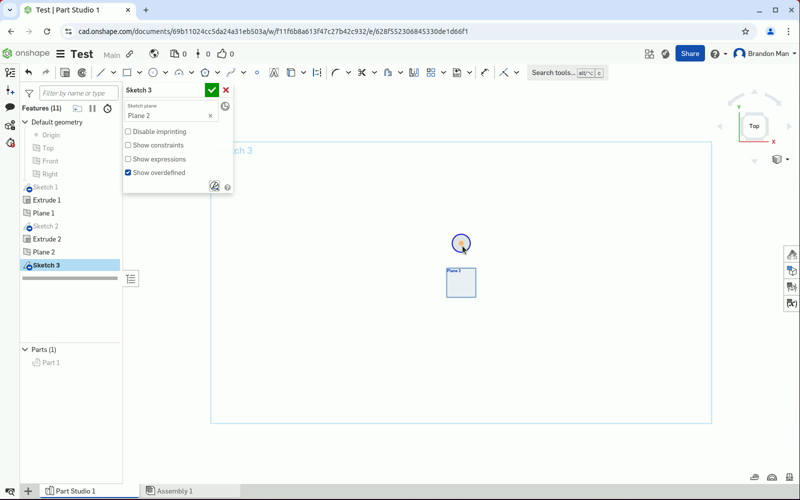
scroll(6)
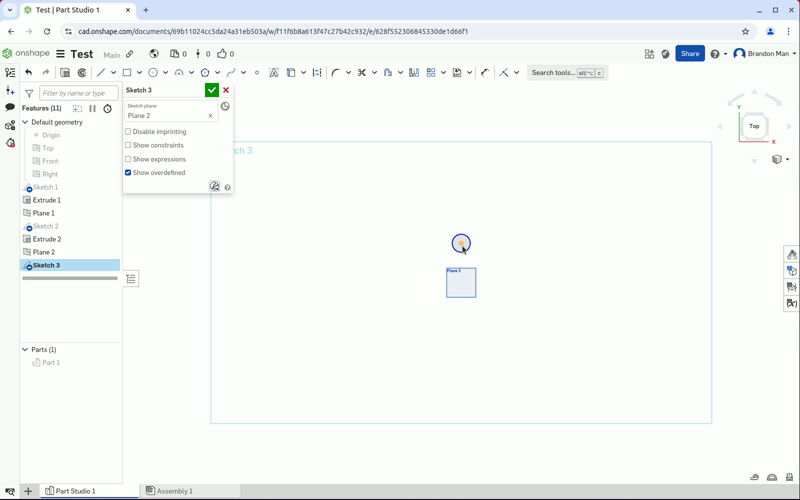
scroll(6)
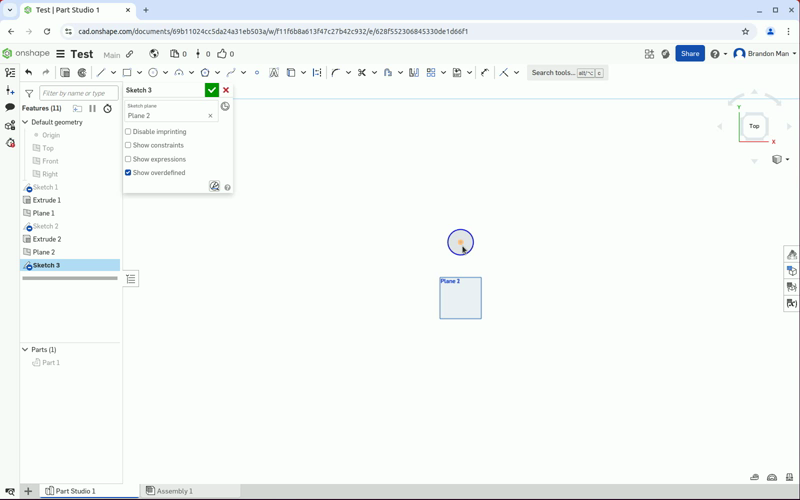
scroll(6)
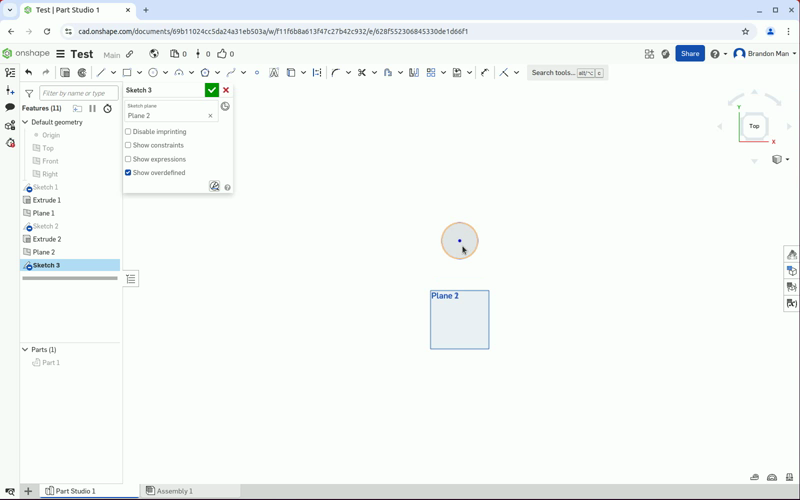
scroll(6)
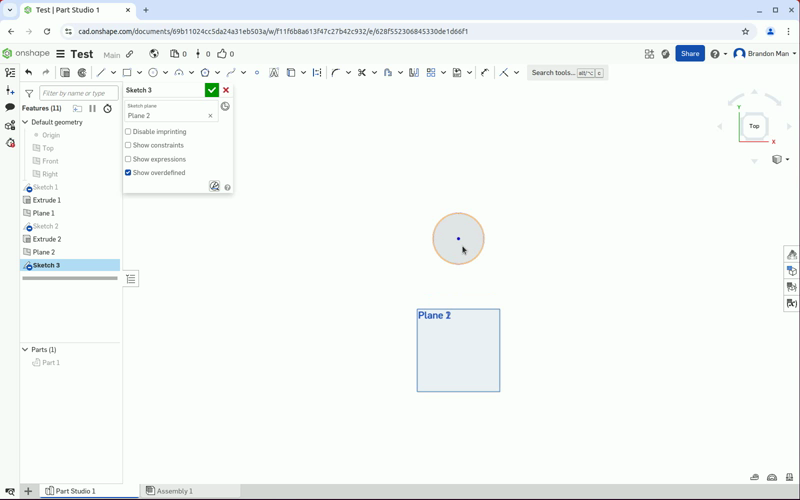
scroll(6)
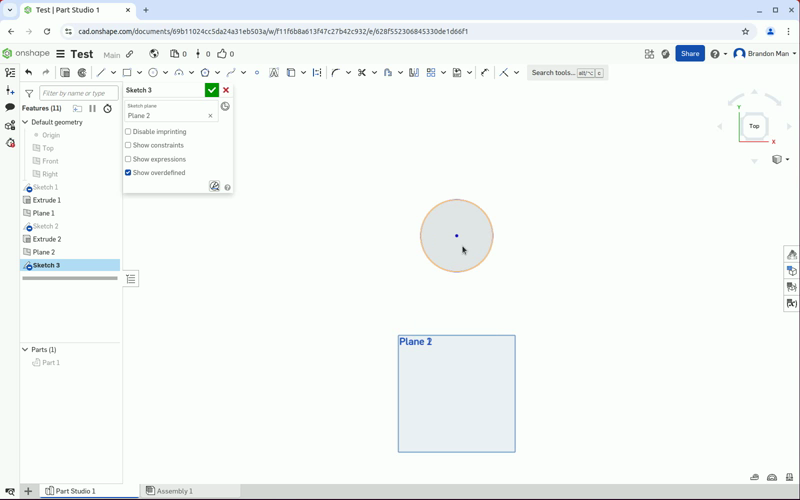
scroll(6)
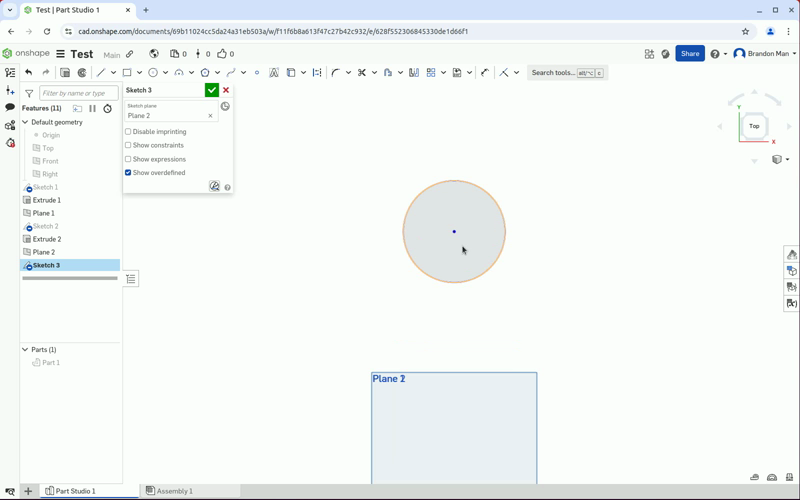
scroll(6)
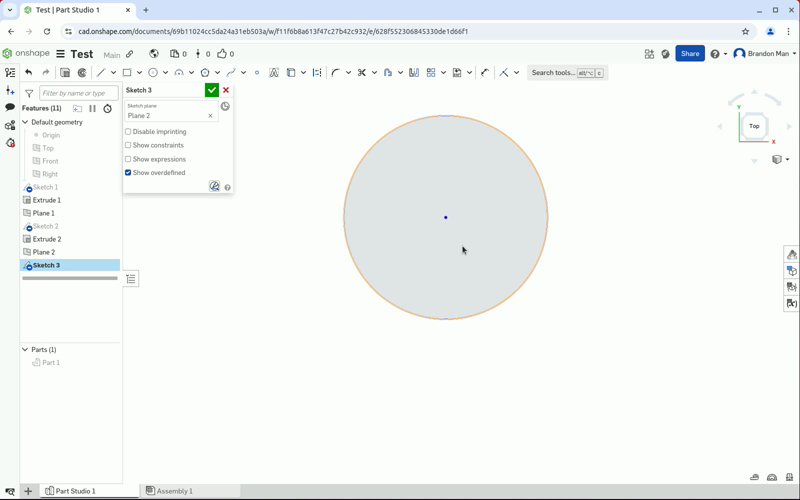
click(462, 245)
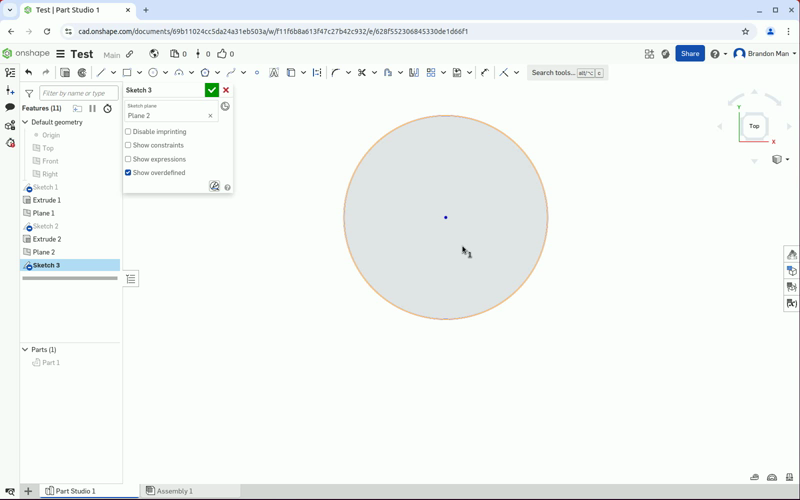
scroll(-6)
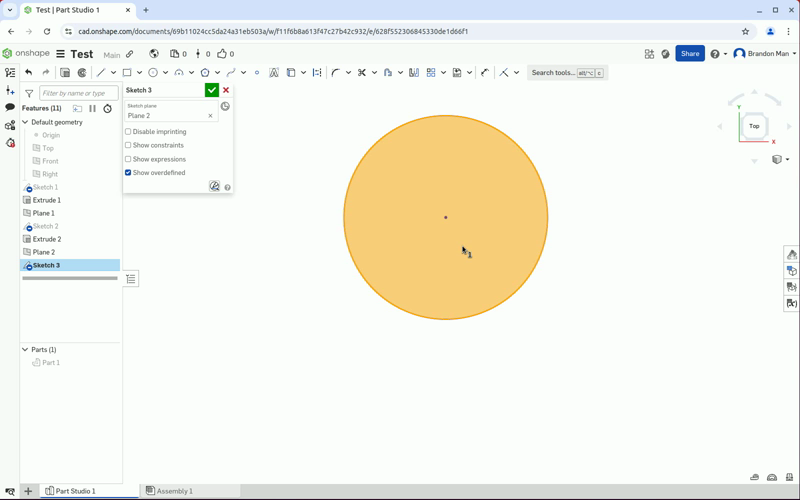
scroll(-6)
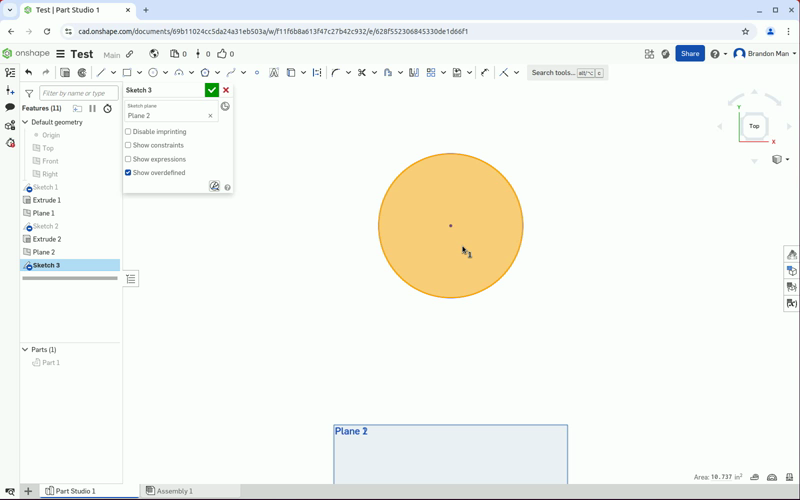
scroll(-6)
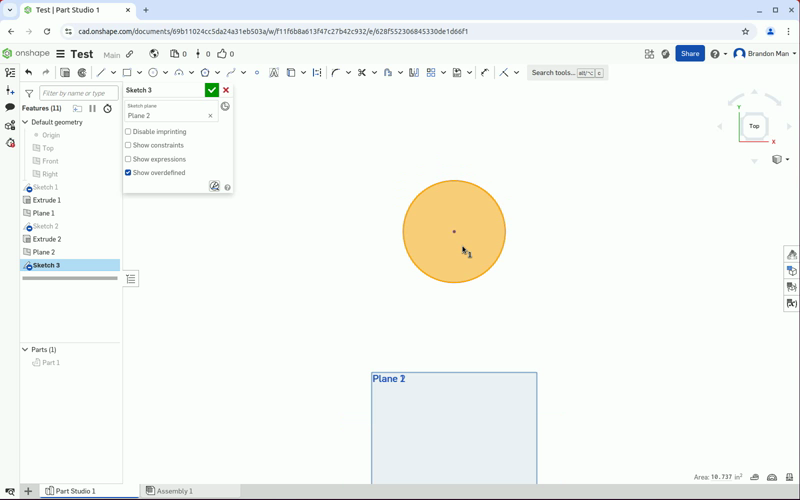
scroll(-6)
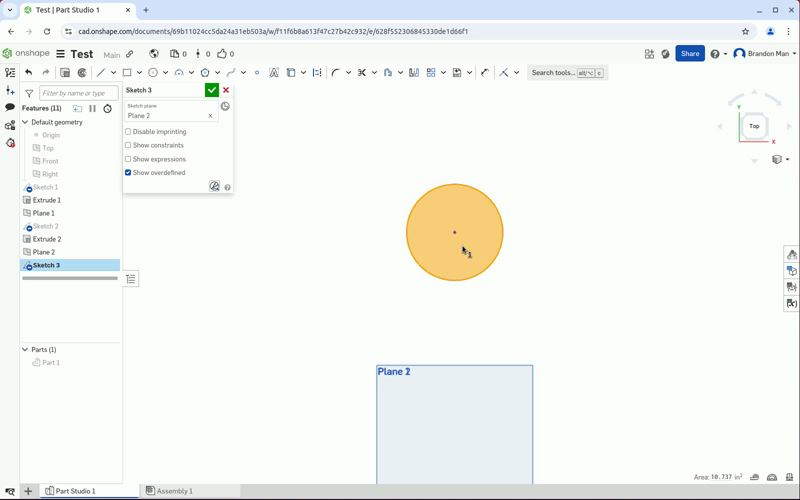
scroll(-6)
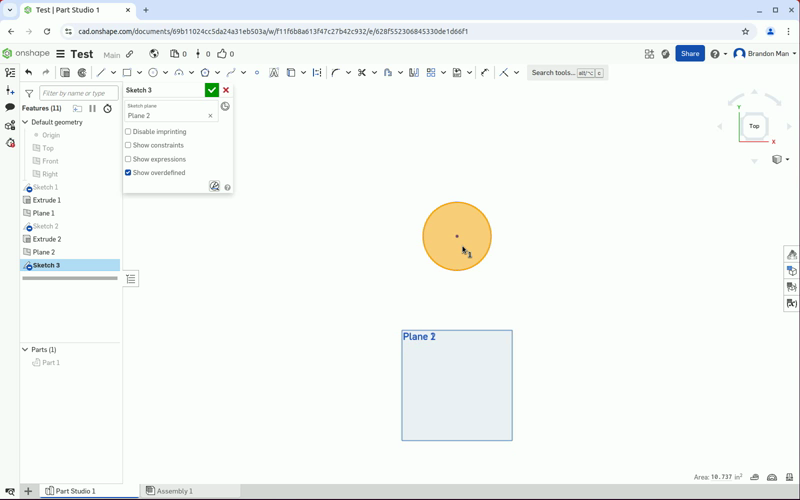
scroll(-6)
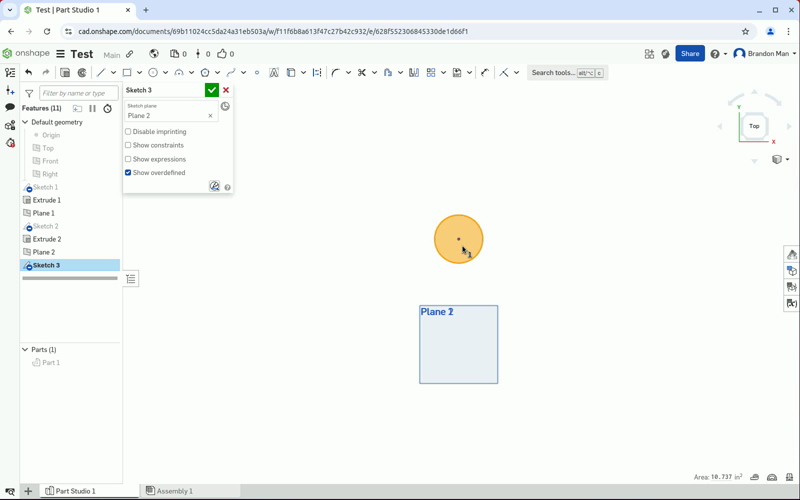
scroll(-6)
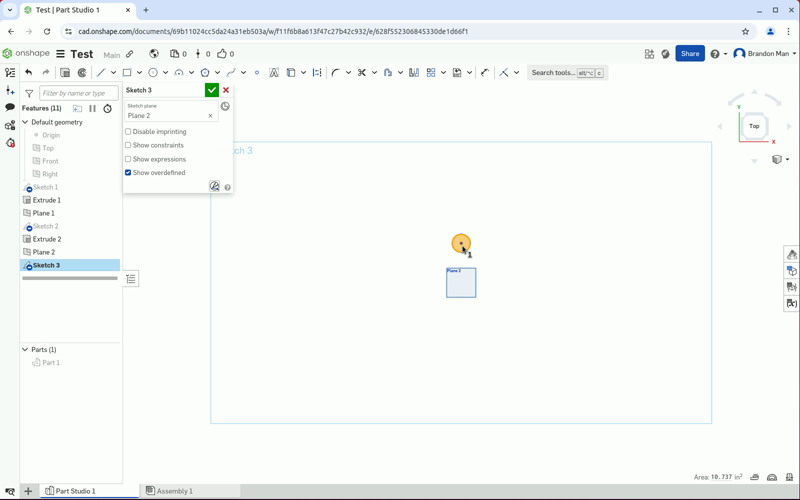
mouse_move(73, 352)
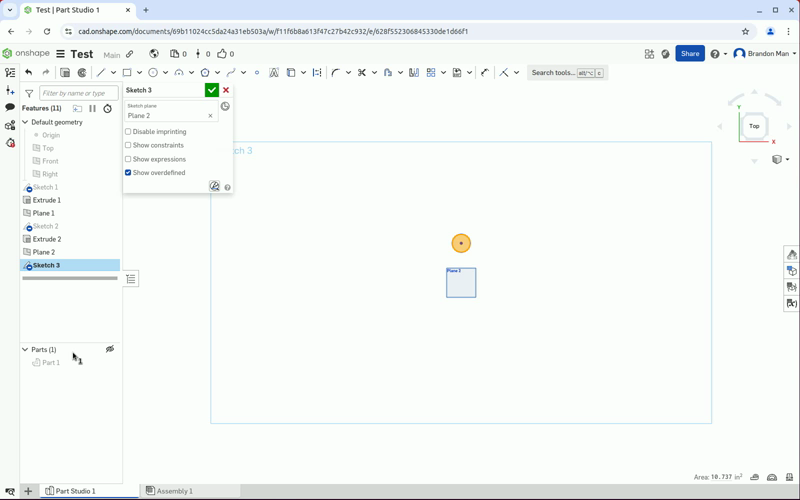
key(shift+y)
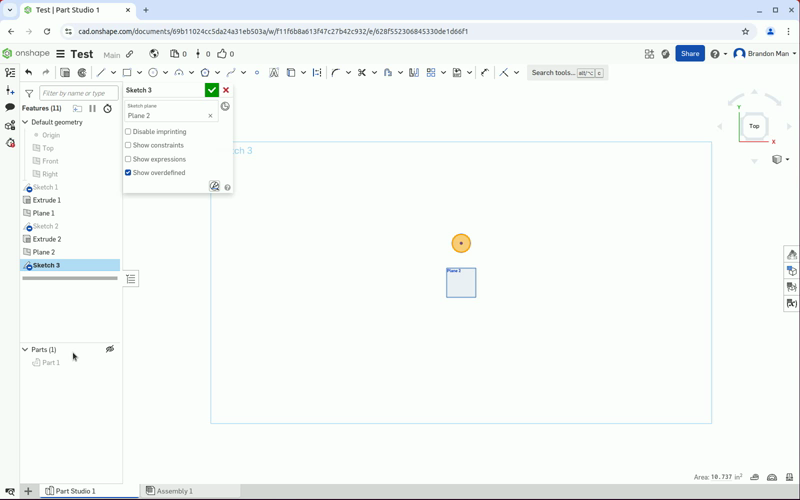
key(shift+e)
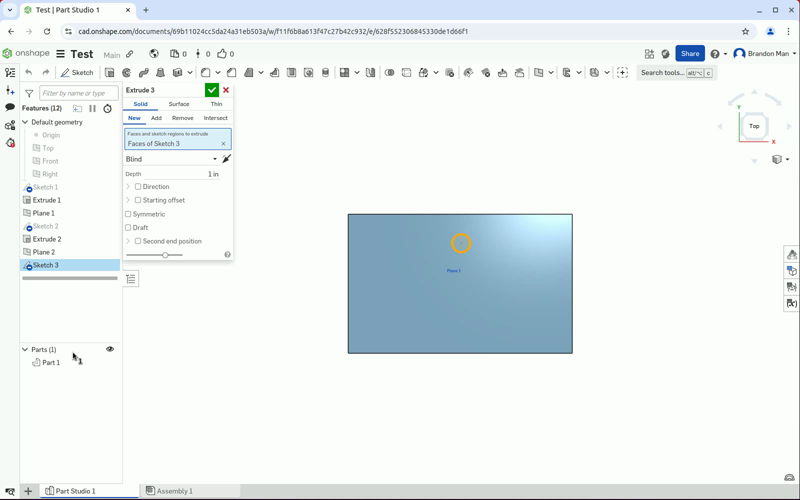
mouse_move(143, 106)
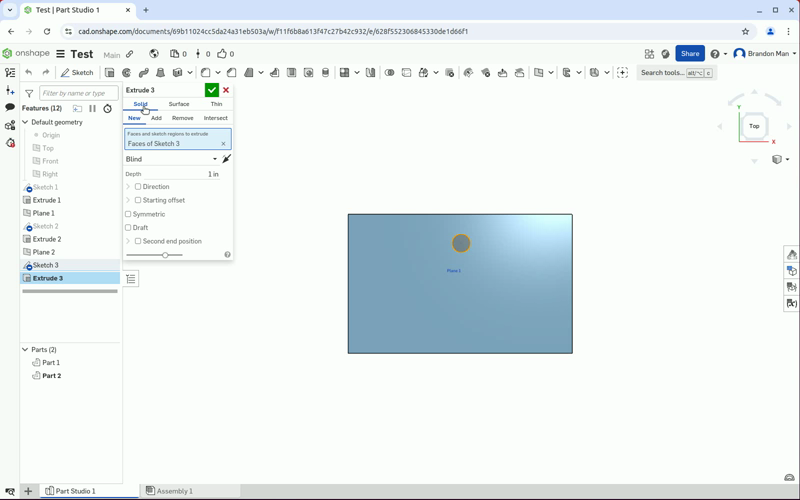
click(143, 106)
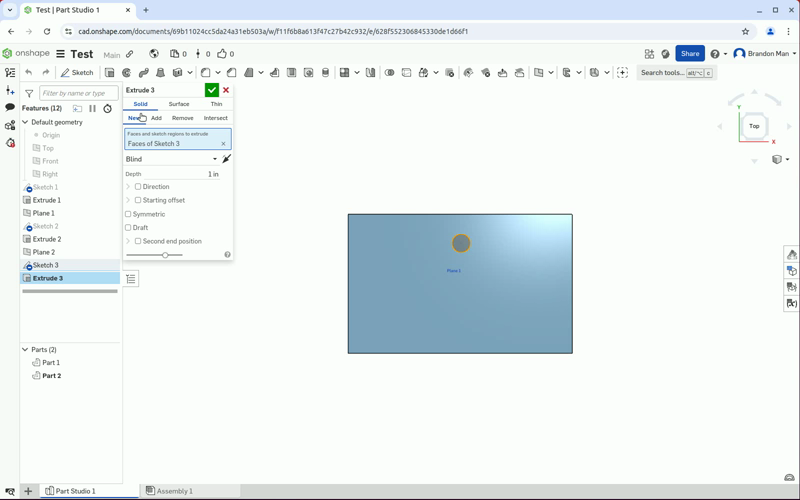
mouse_move(137, 120)
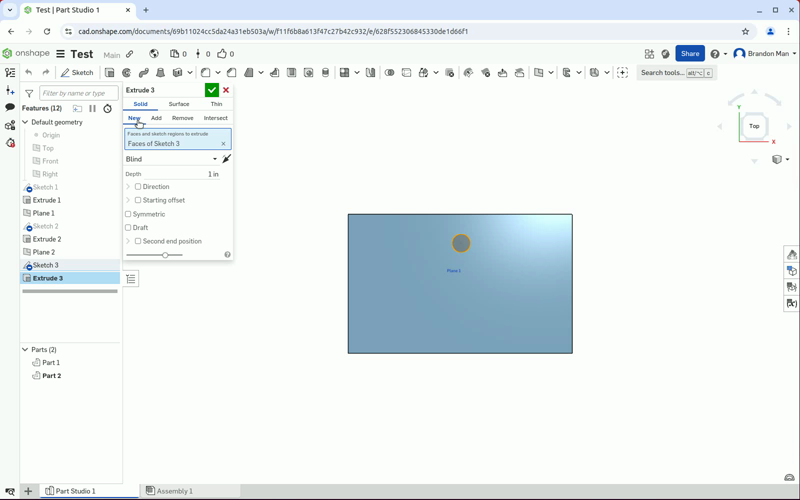
click(137, 120)
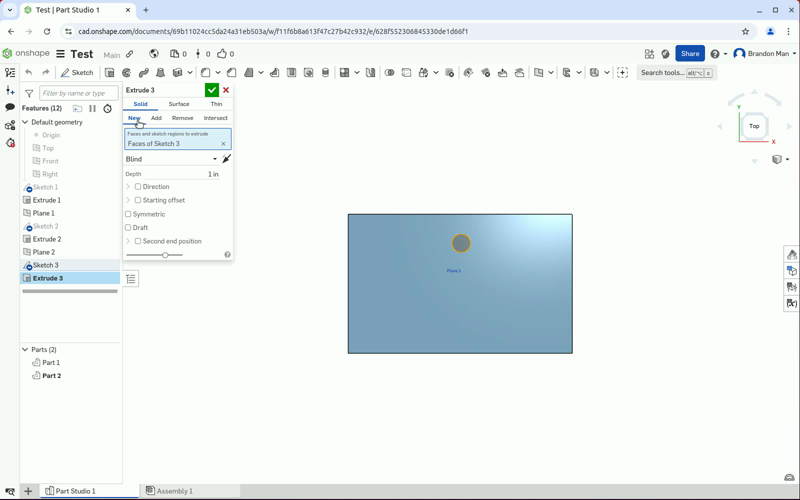
key(tab, 4)
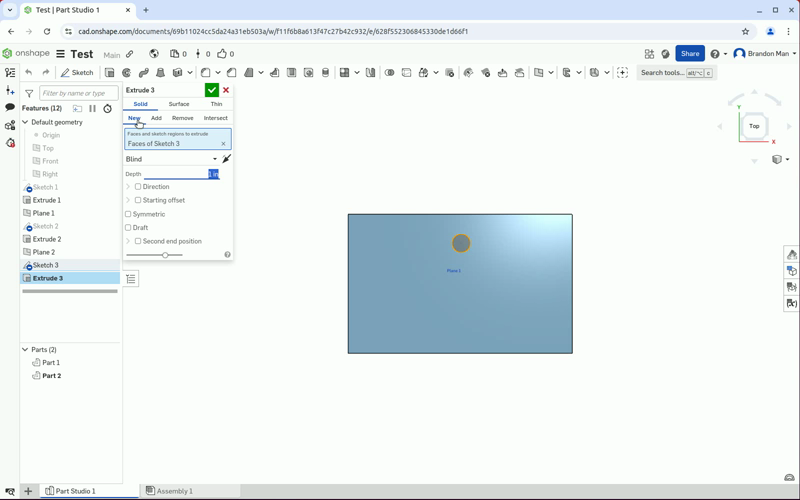
text(1.685)
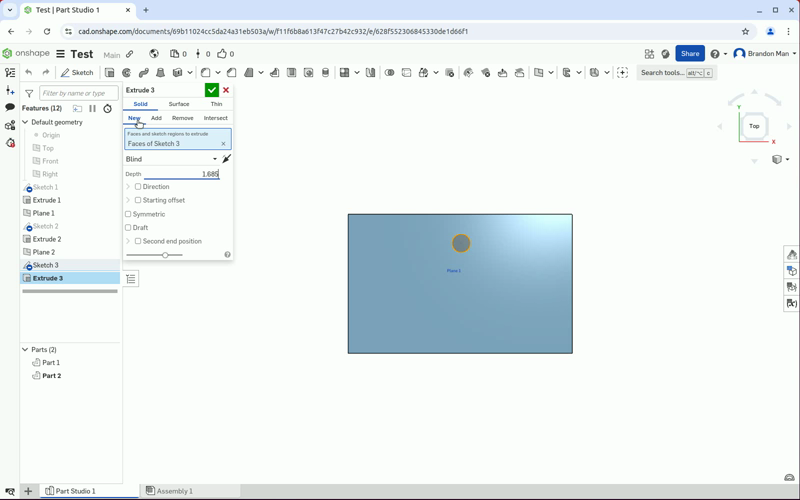
key(enter)
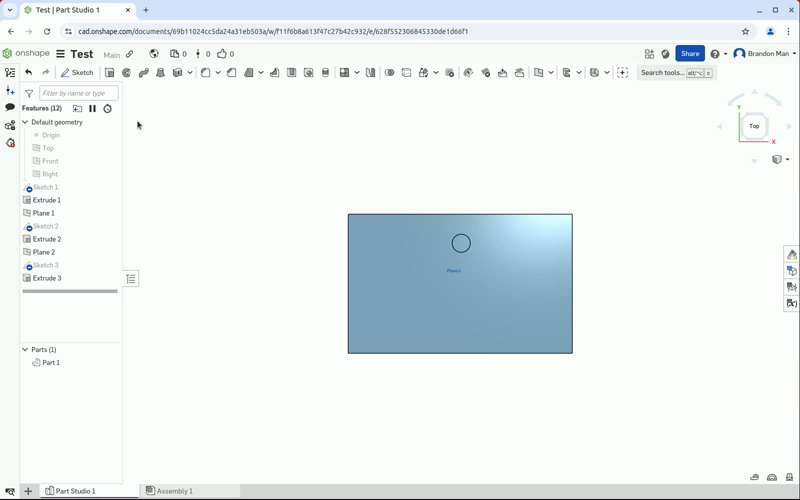
key(shift+h)
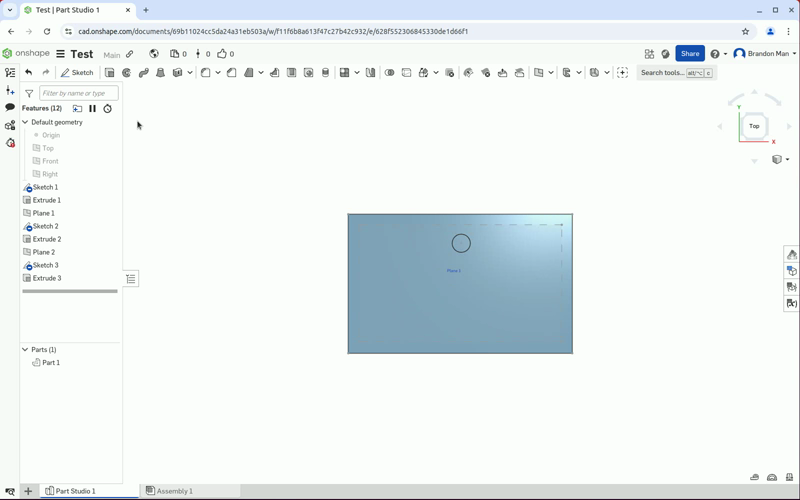
key(shift+h)
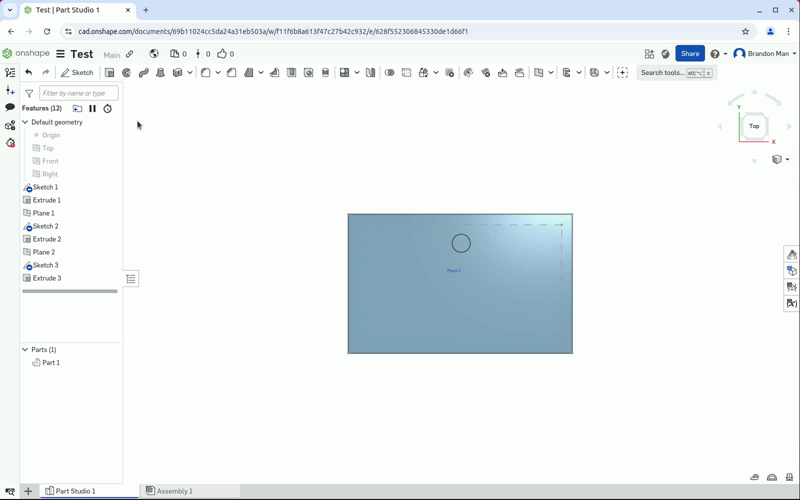
key(shift+7)
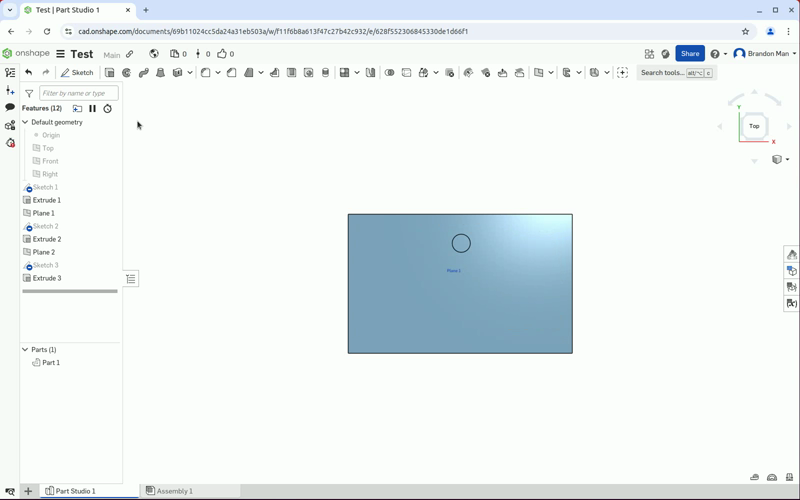
key(up, 3)
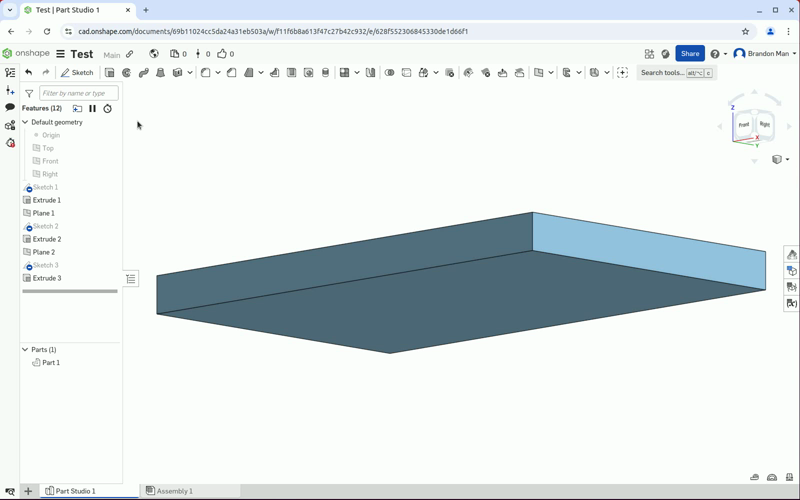
key(left, 3)
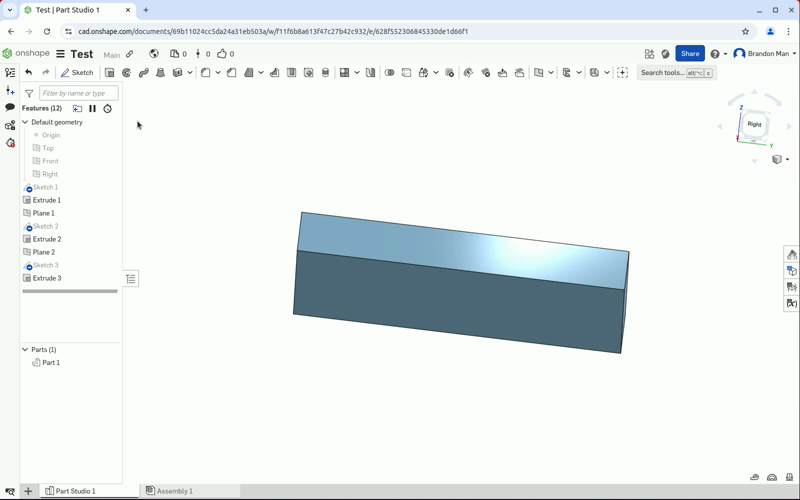
key(right, 3)
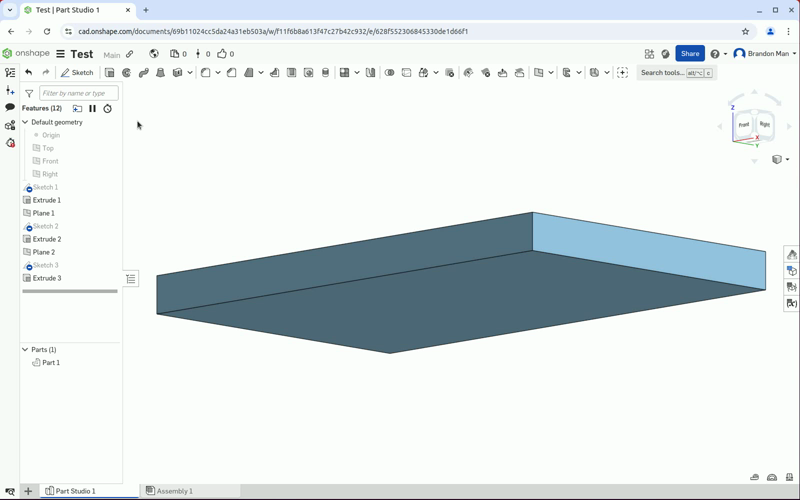
key(down, 3)
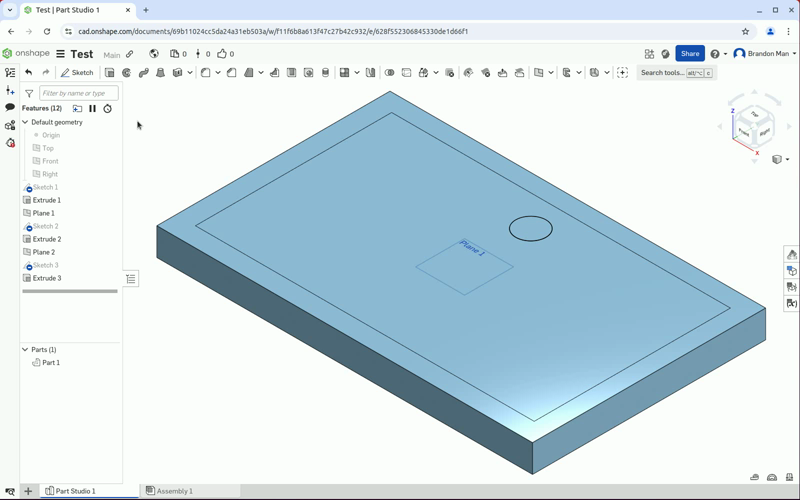
mouse_move(73, 189)
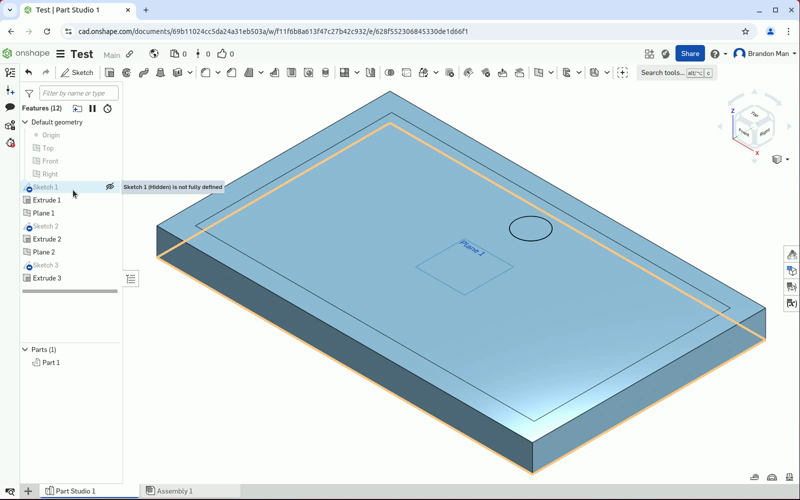
click(73, 189)